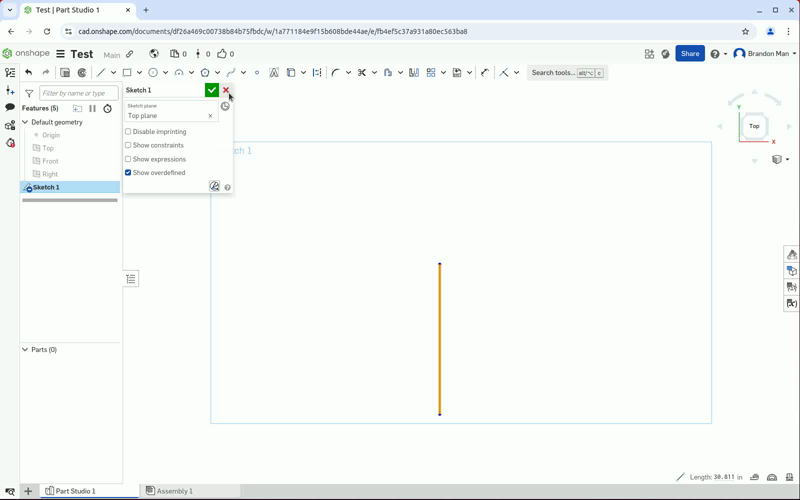
key(shift+h)
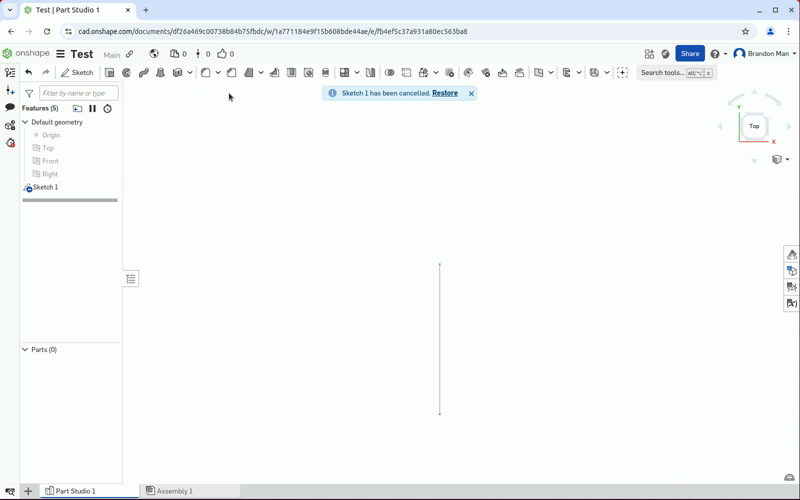
key(shift+s)
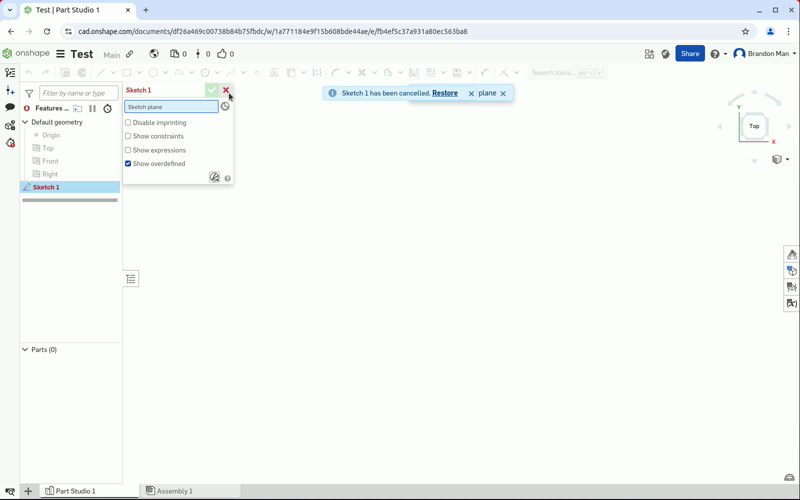
mouse_move(73, 150)
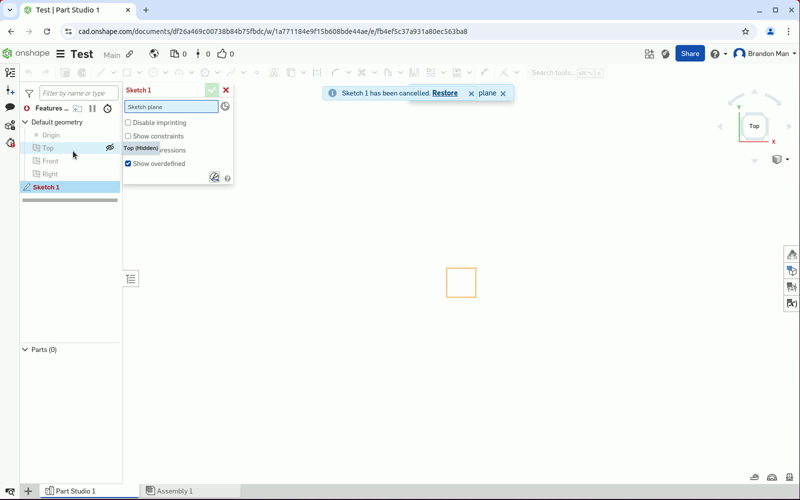
click(73, 150)
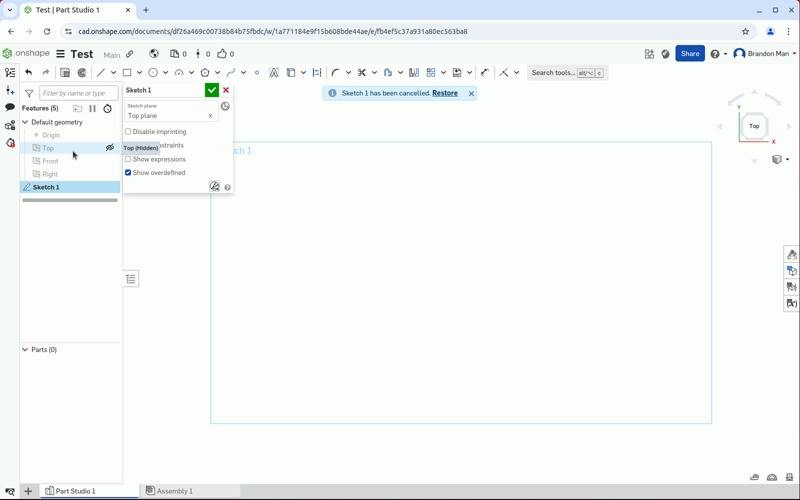
mouse_move(73, 352)
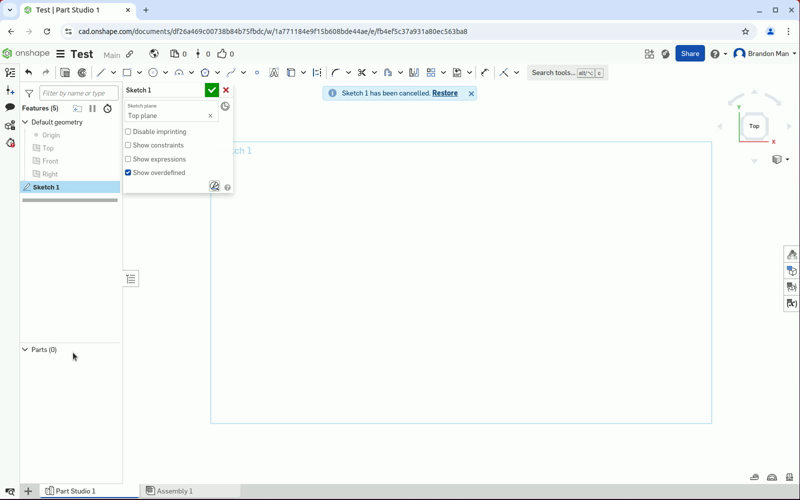
key(y)
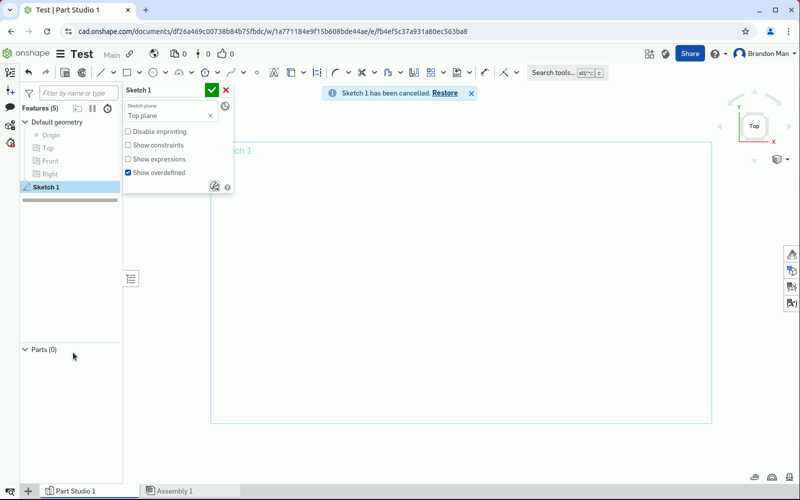
key(l)
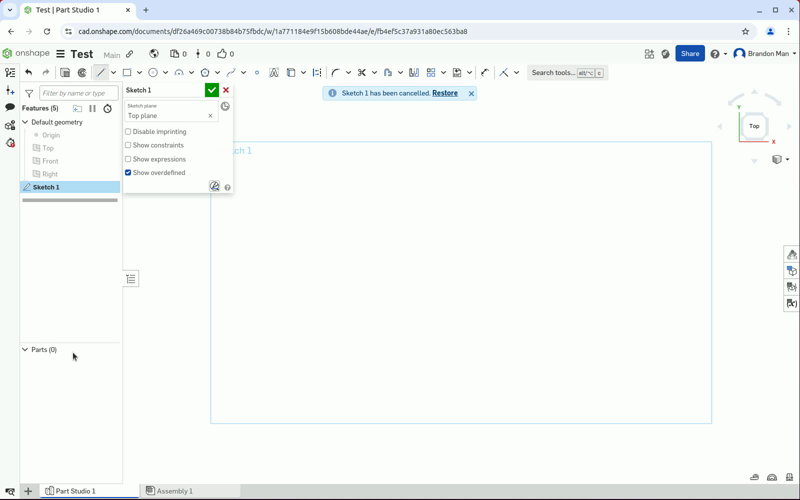
key_down(shift)
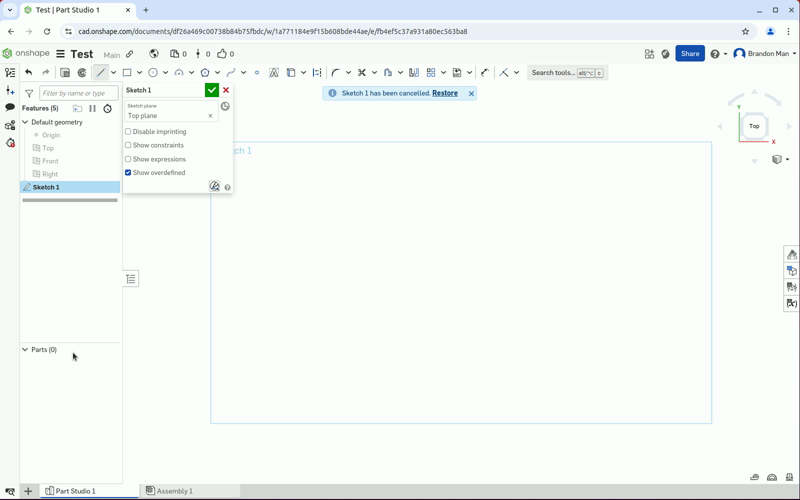
mouse_move(380, 352)
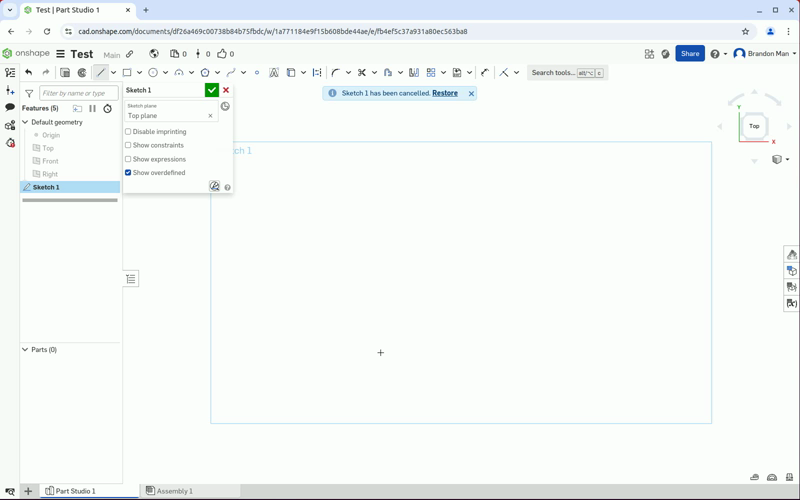
click(380, 352)
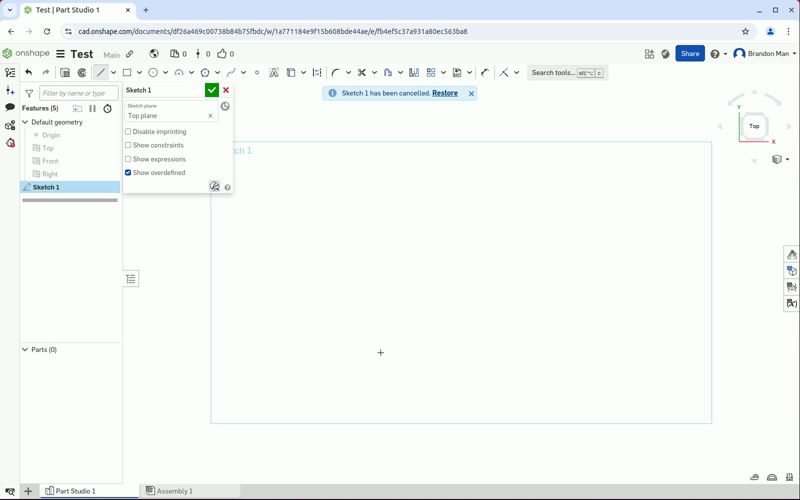
key_up(shift)
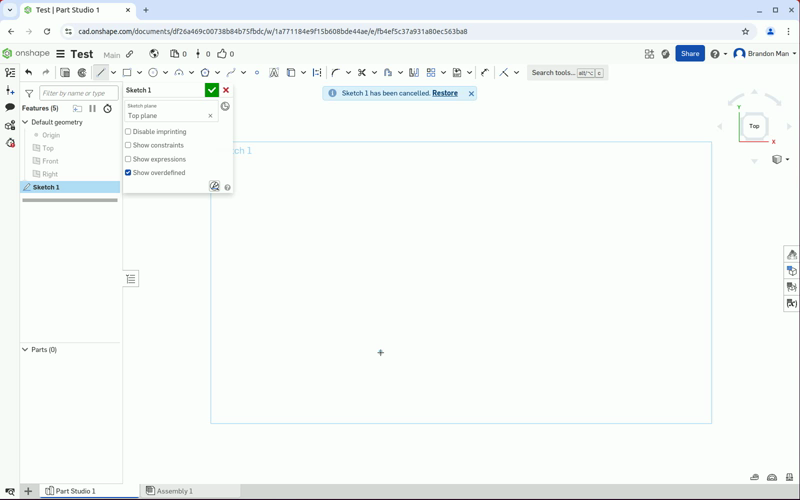
key_down(shift)
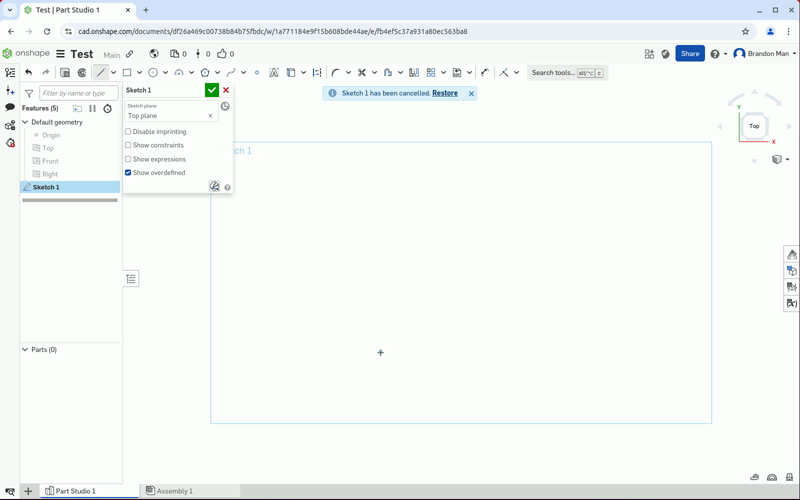
mouse_move(562, 352)
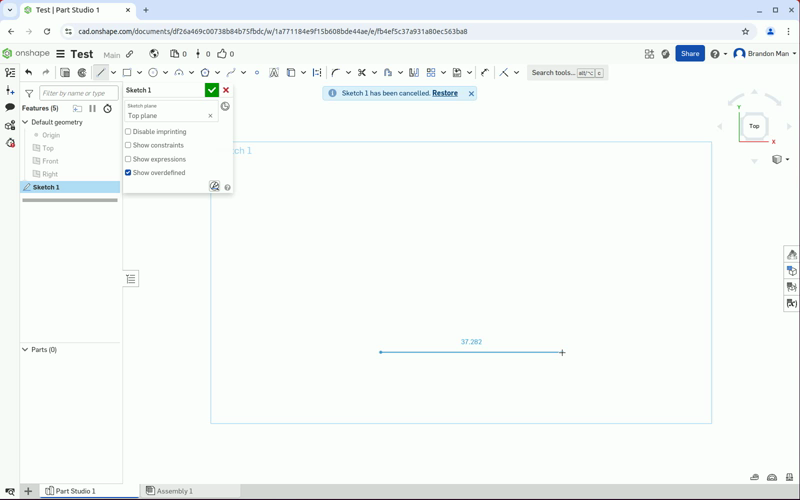
click(562, 352)
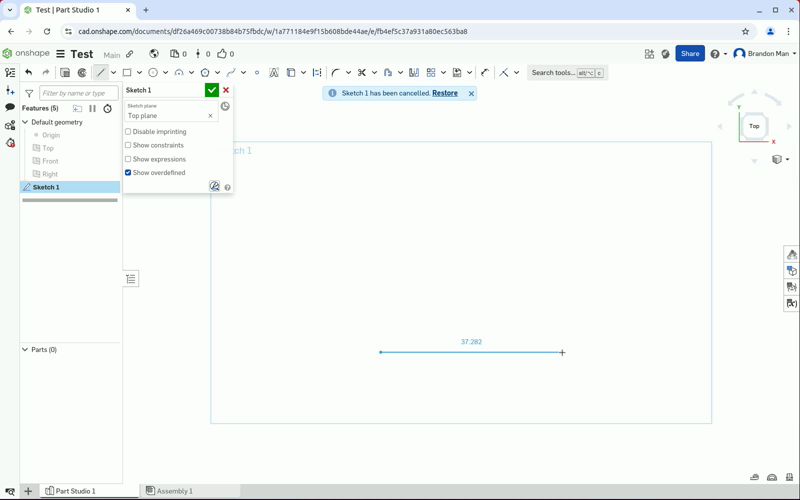
key_up(shift)
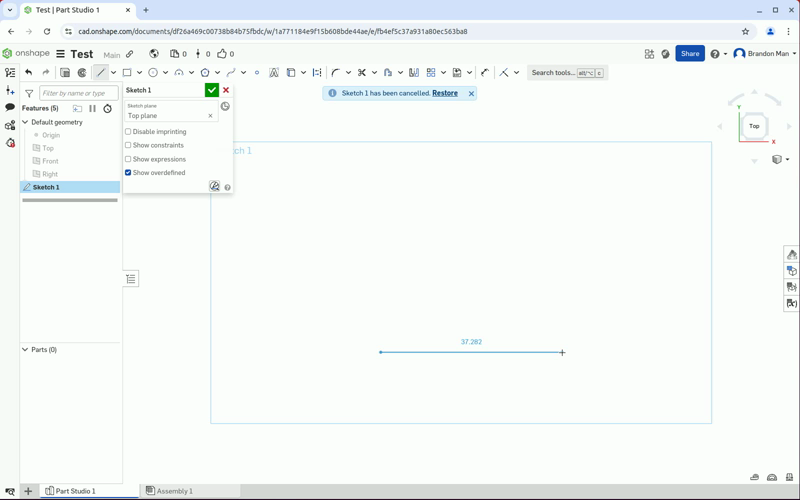
key_down(shift)
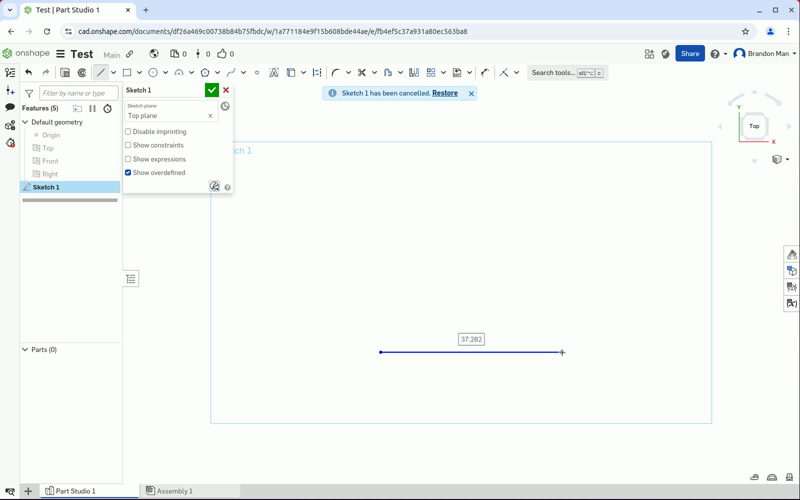
mouse_move(562, 170)
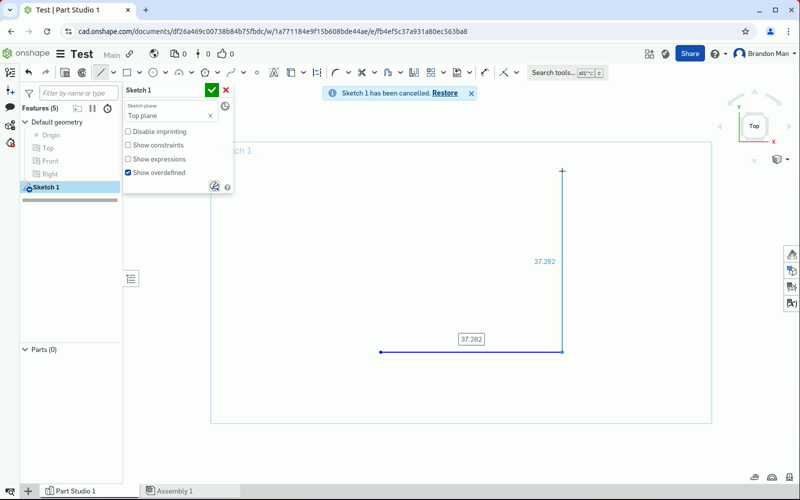
click(562, 170)
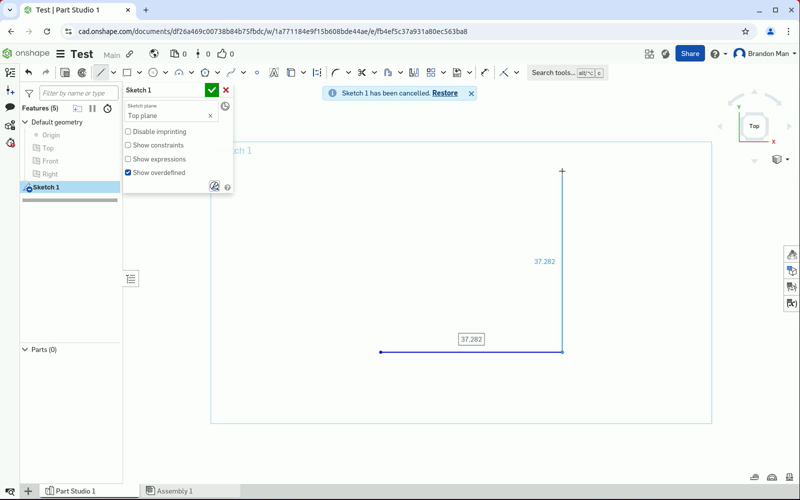
key_up(shift)
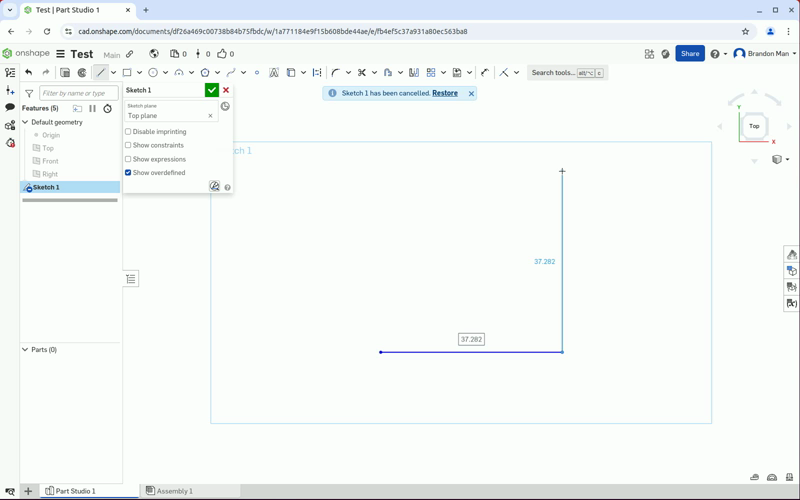
key_down(shift)
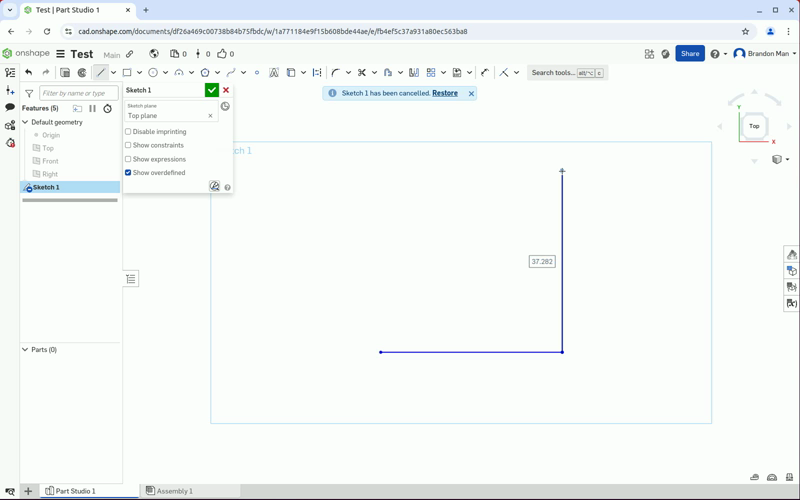
mouse_move(380, 170)
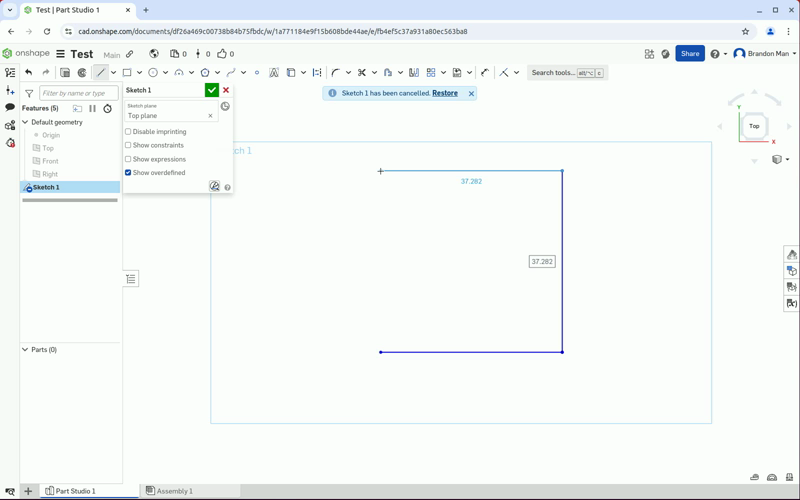
click(380, 170)
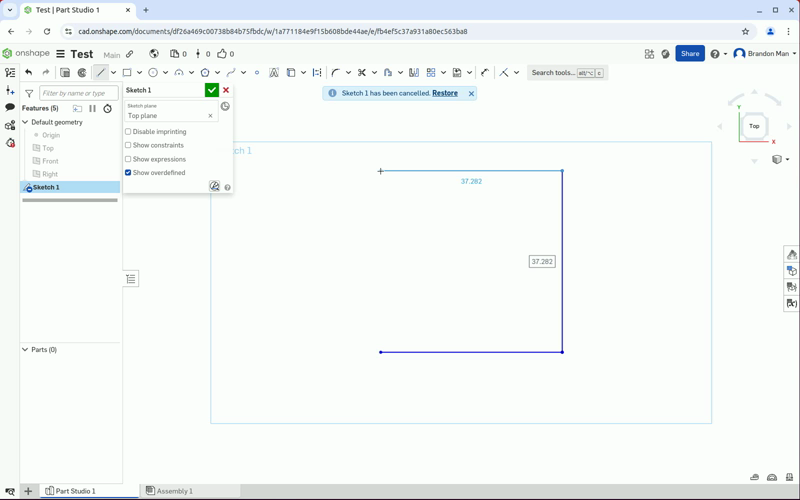
key_up(shift)
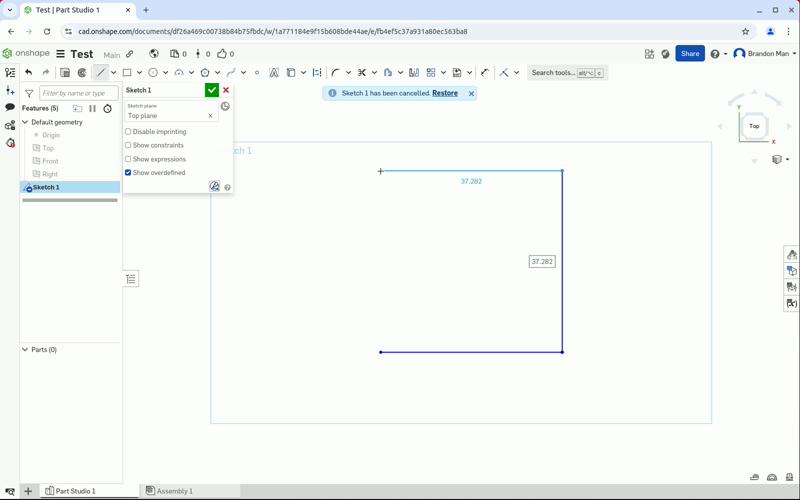
key_down(shift)
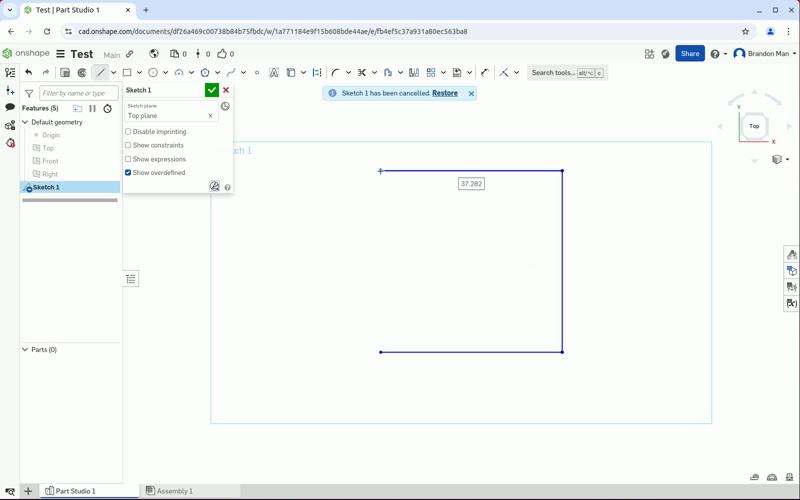
mouse_move(380, 352)
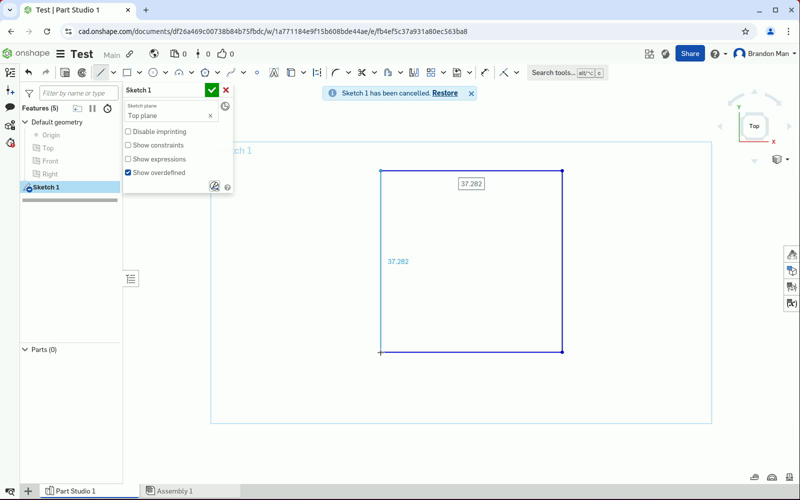
key_up(shift)
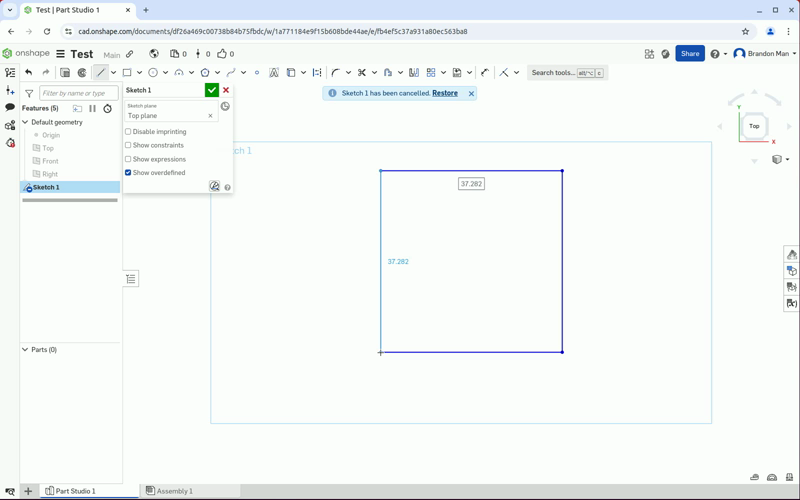
click(380, 352)
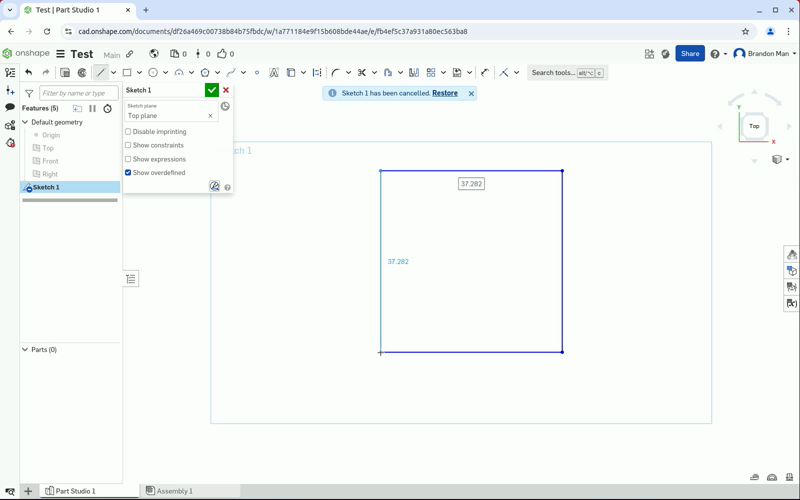
key(esc)
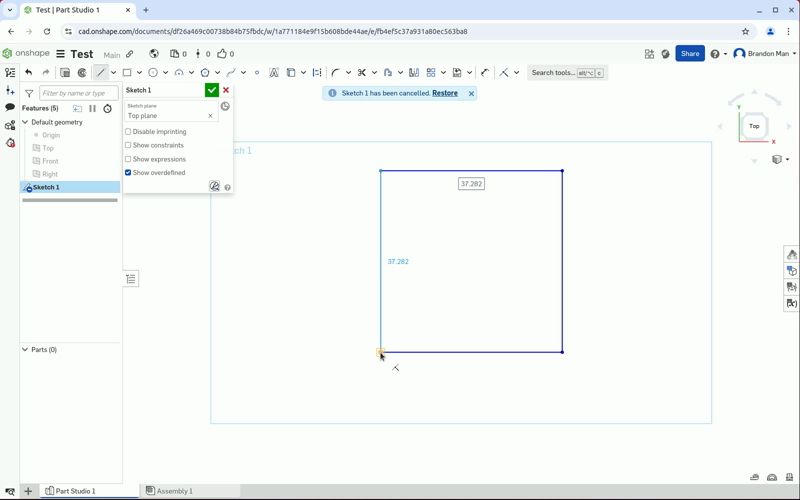
mouse_move(445, 271)
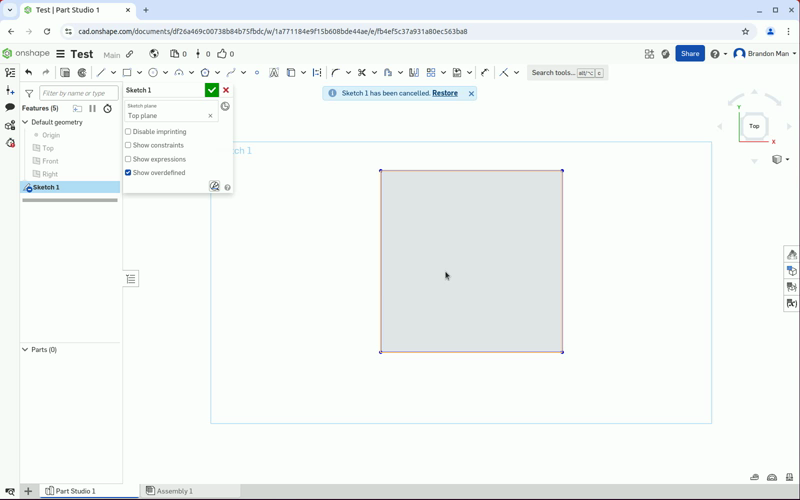
click(445, 271)
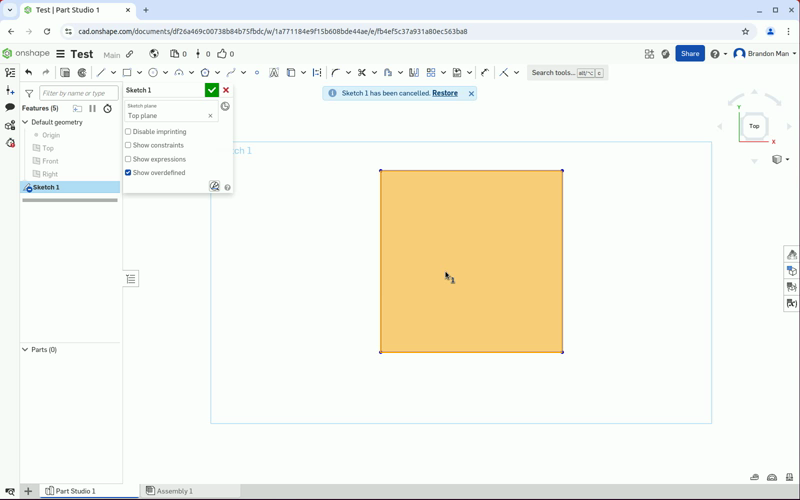
mouse_move(73, 352)
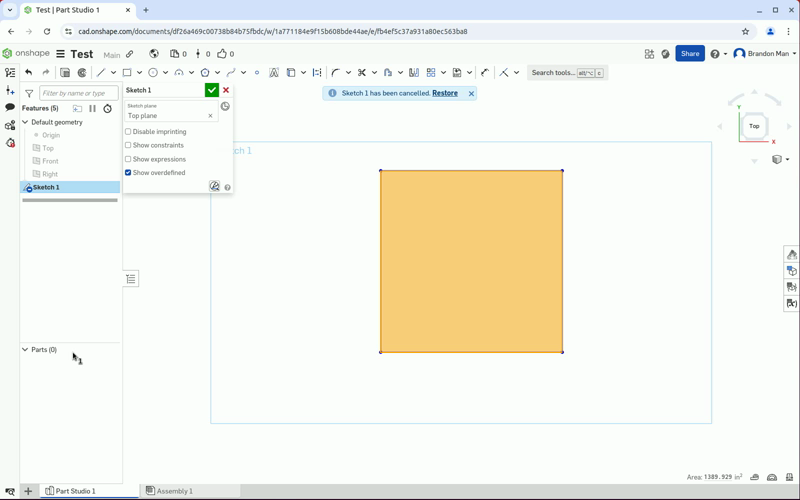
key(shift+y)
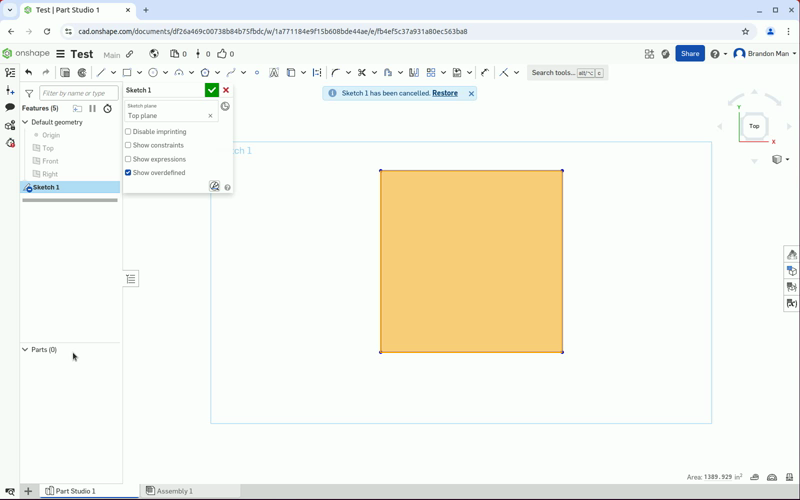
key(shift+e)
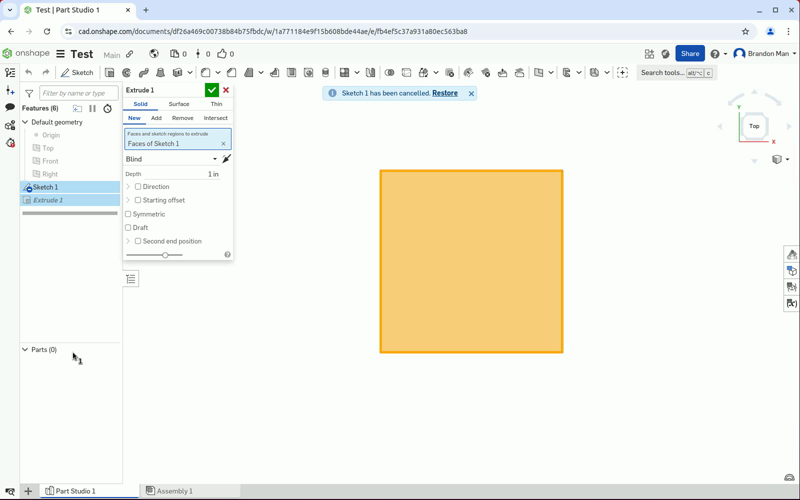
mouse_move(143, 106)
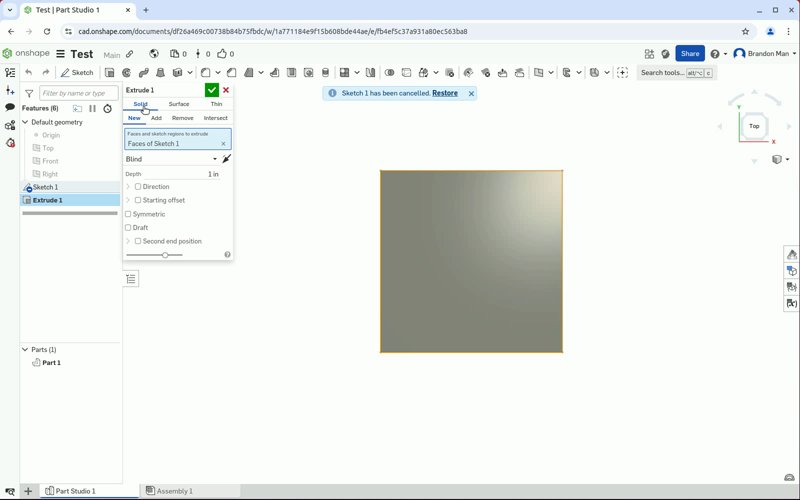
click(143, 106)
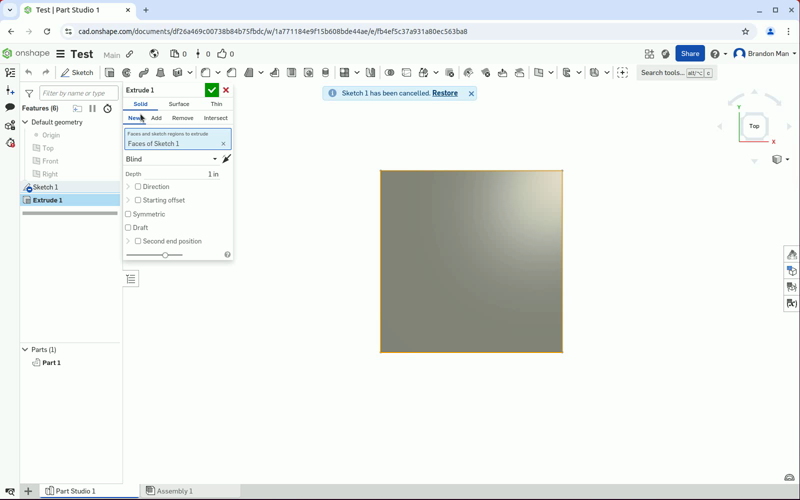
mouse_move(137, 120)
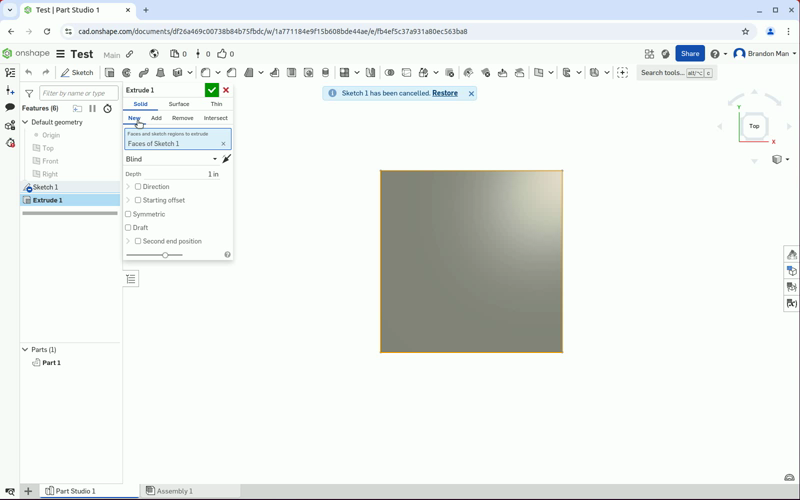
click(137, 120)
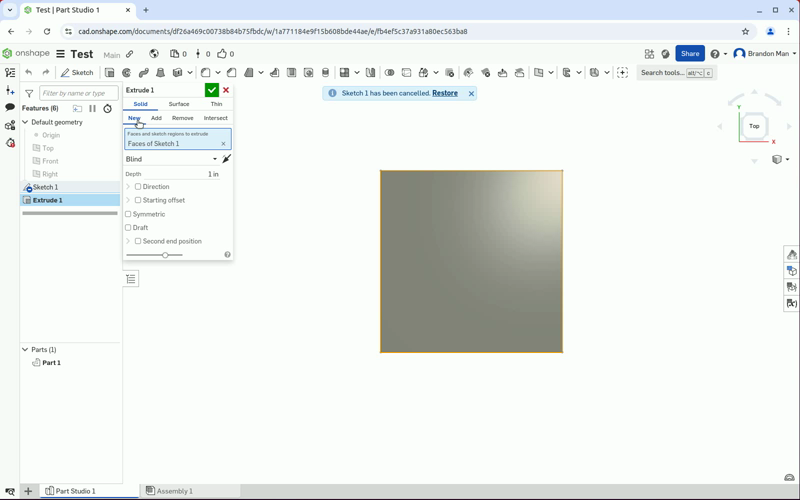
key(tab, 4)
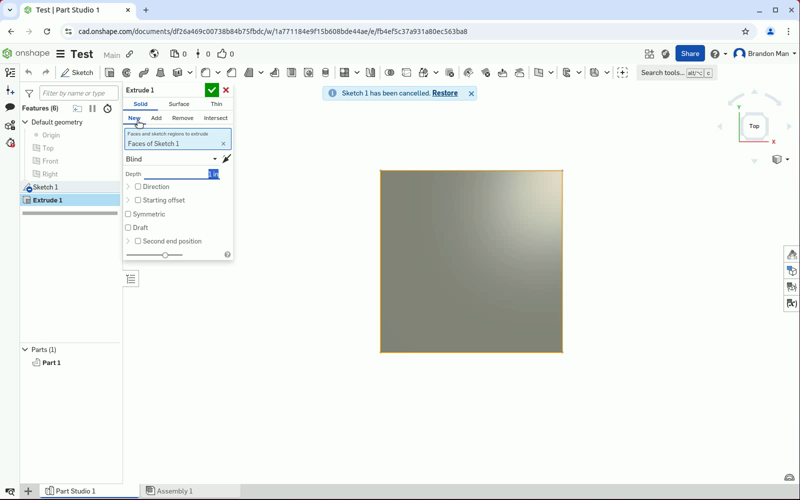
text(1.444)
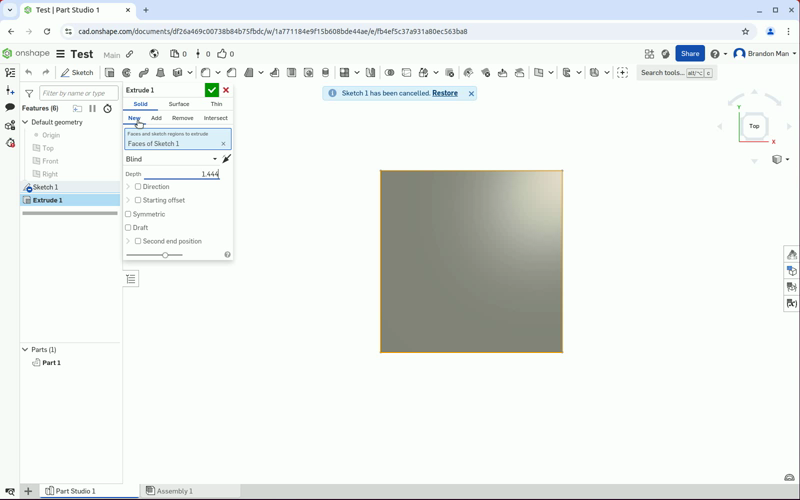
key(enter)
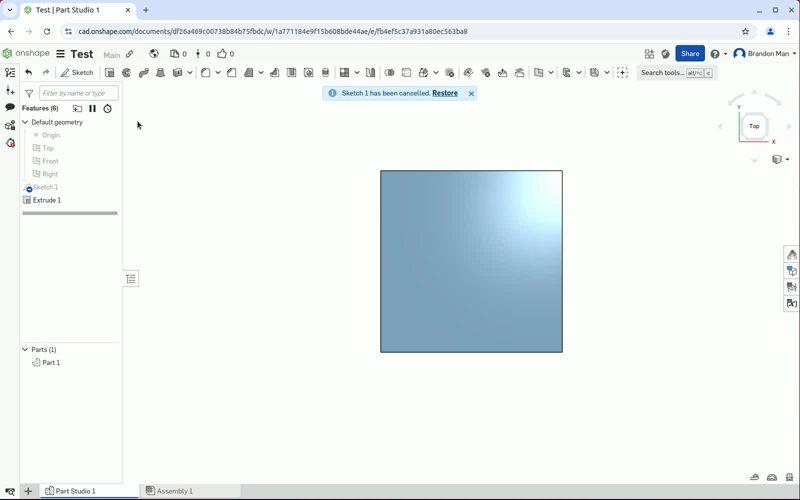
key(shift+h)
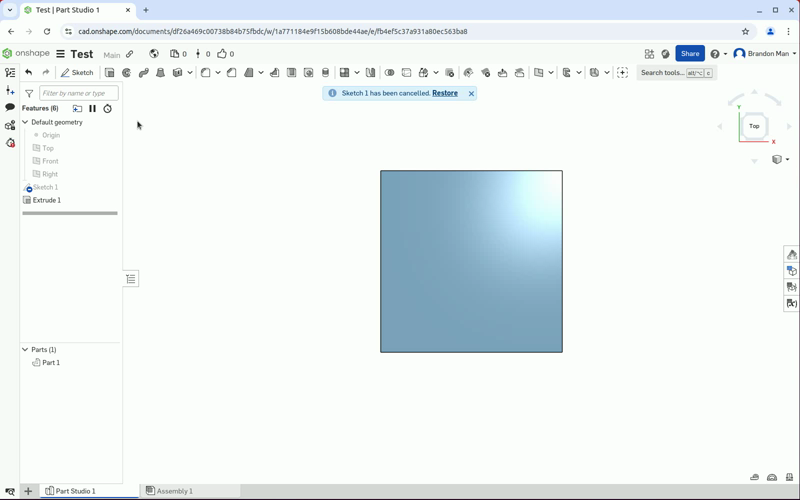
key(shift+h)
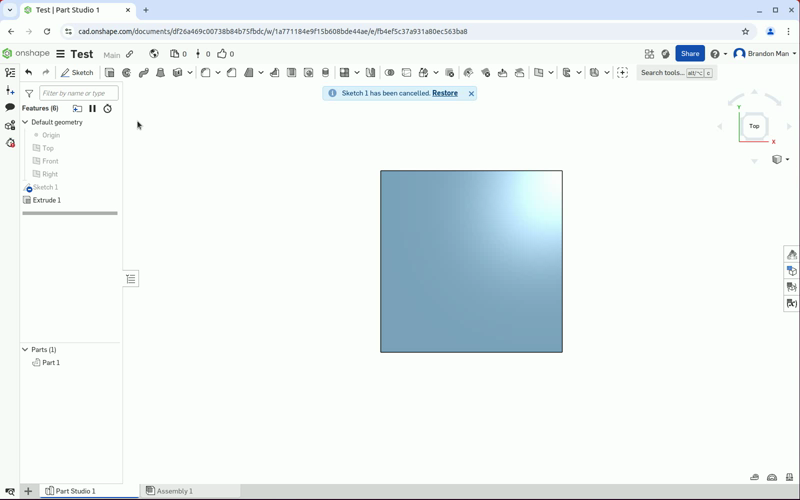
mouse_move(73, 189)
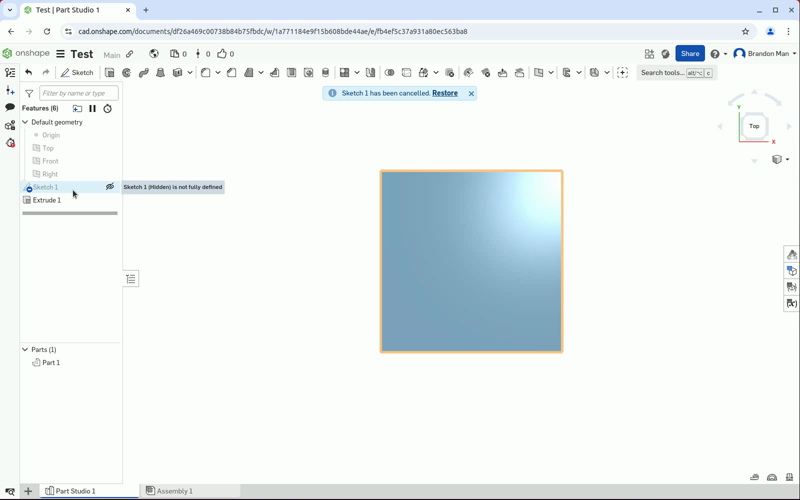
click(73, 189)
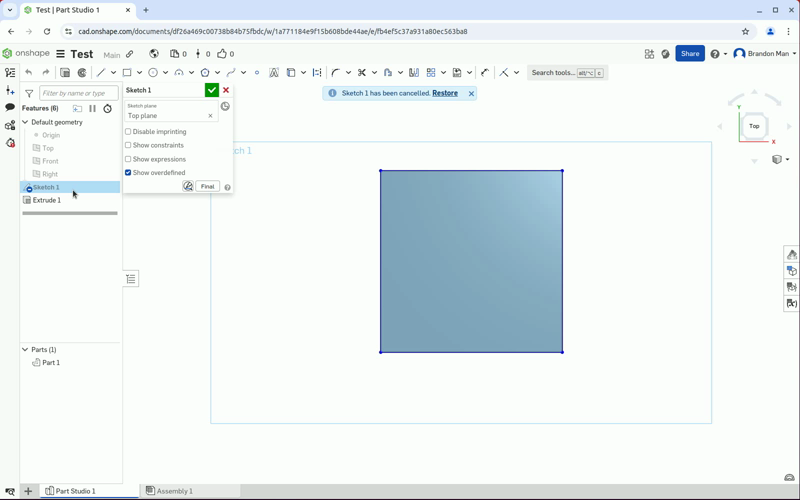
mouse_move(229, 92)
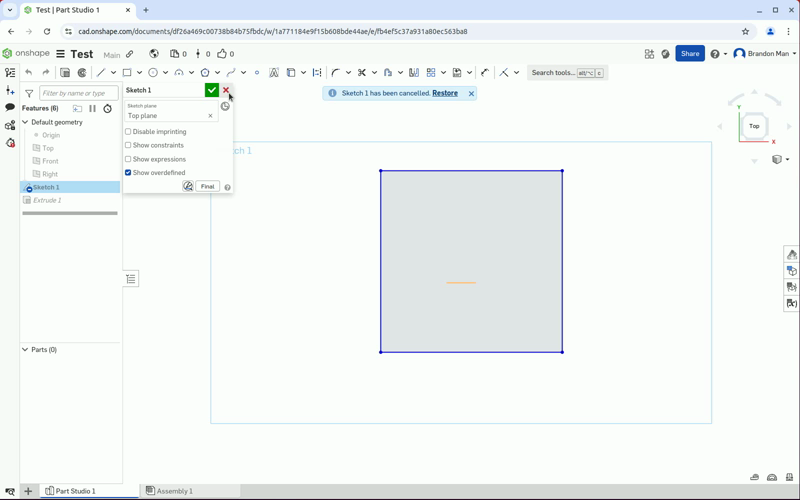
click(229, 92)
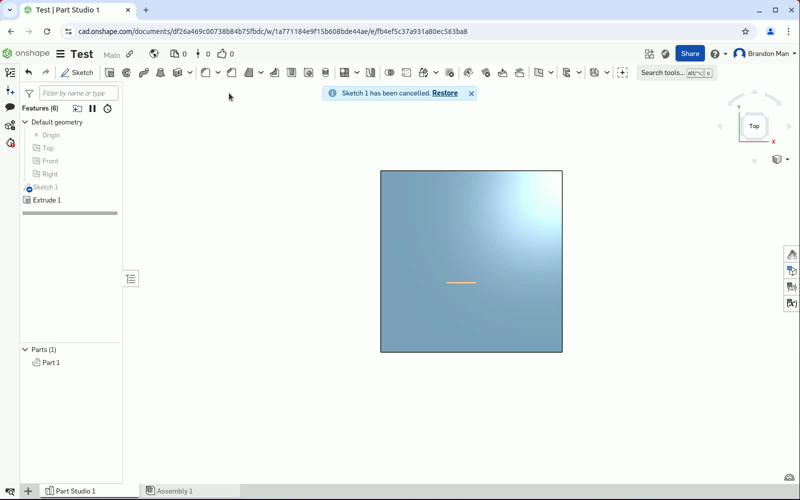
mouse_move(541, 75)
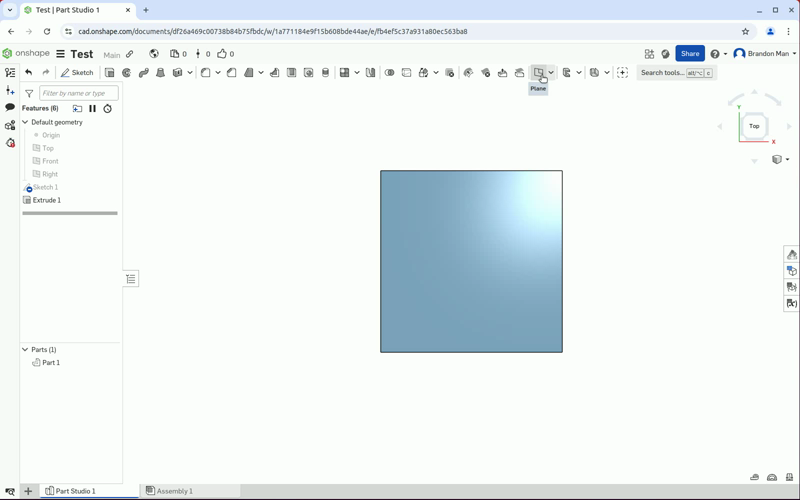
click(541, 75)
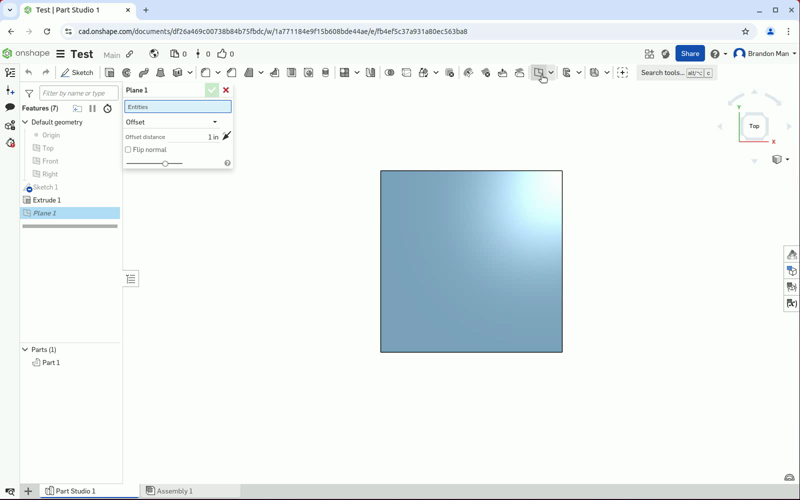
mouse_move(73, 150)
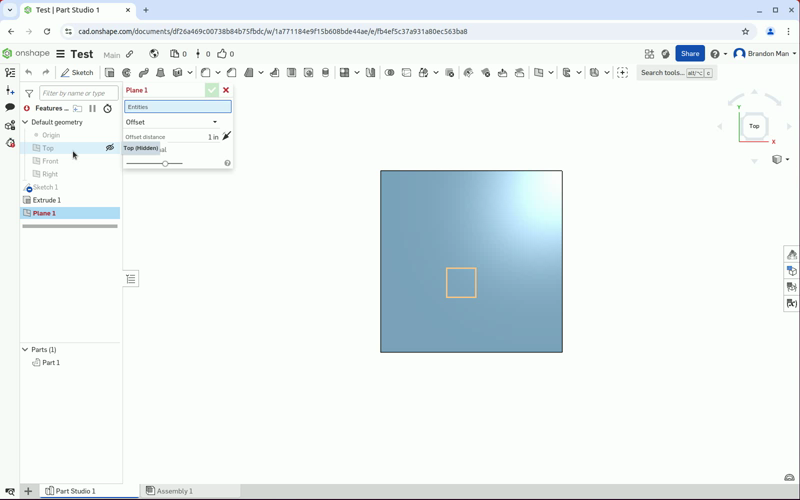
click(73, 150)
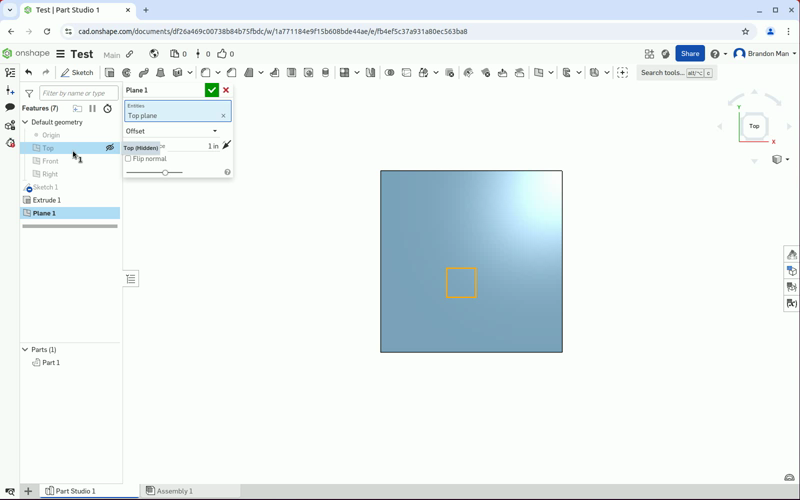
key(tab, 2)
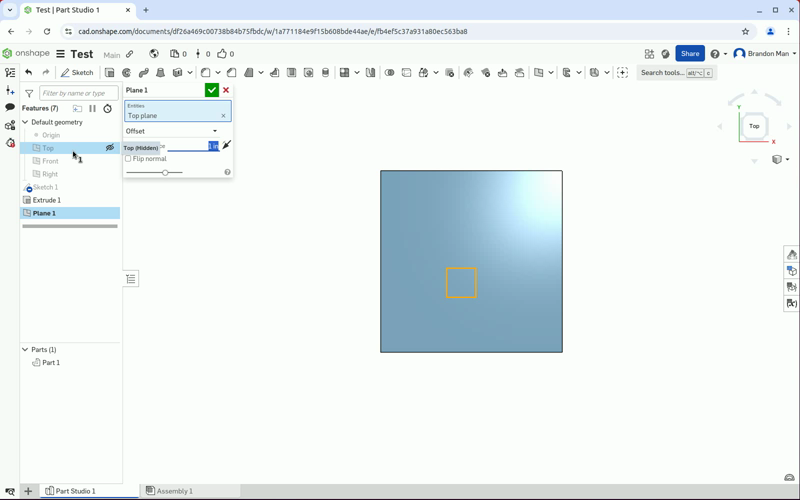
text(1.448)
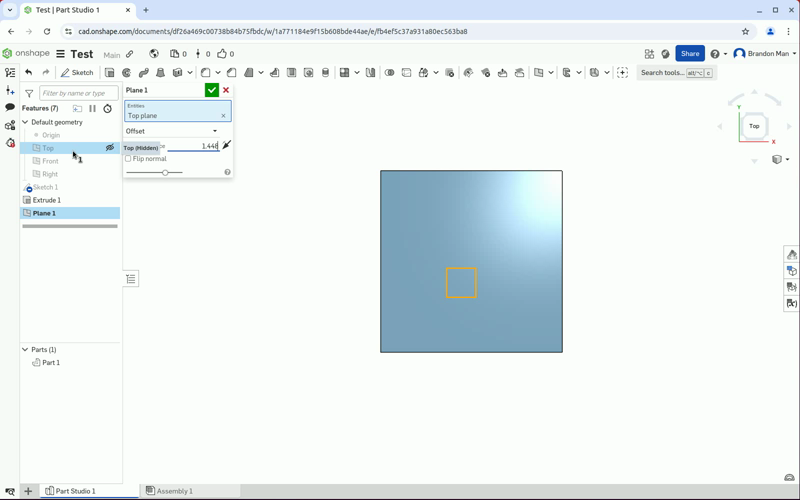
key(enter, 2)
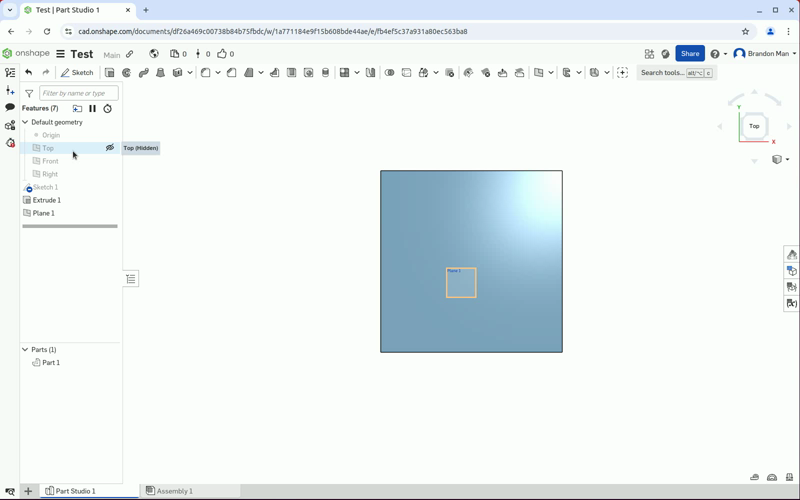
key(shift+s)
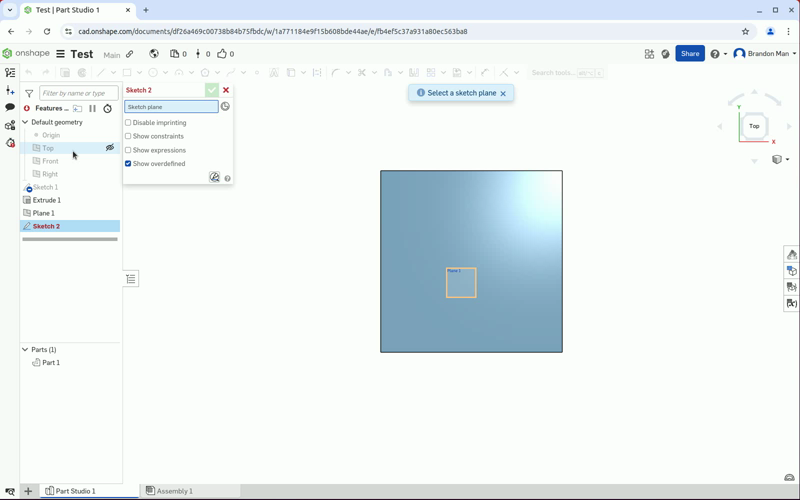
mouse_move(73, 215)
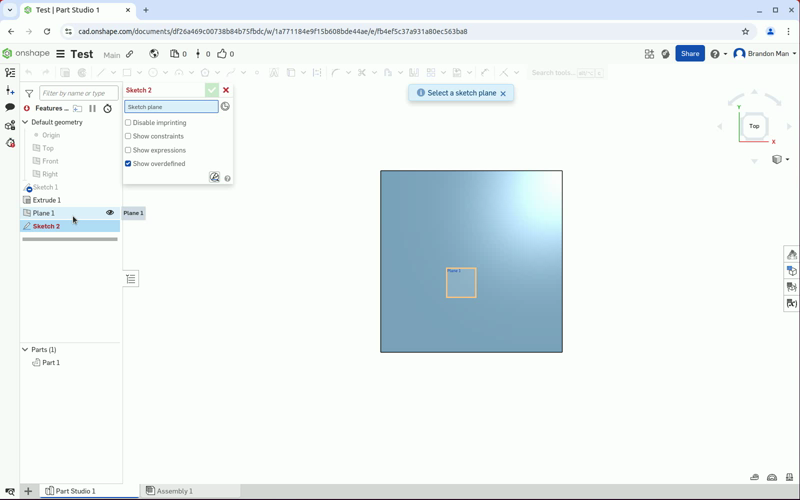
click(73, 215)
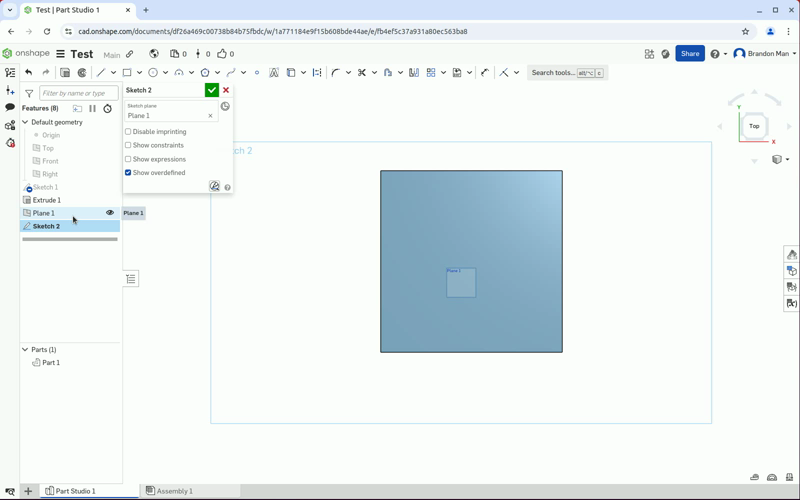
mouse_move(73, 352)
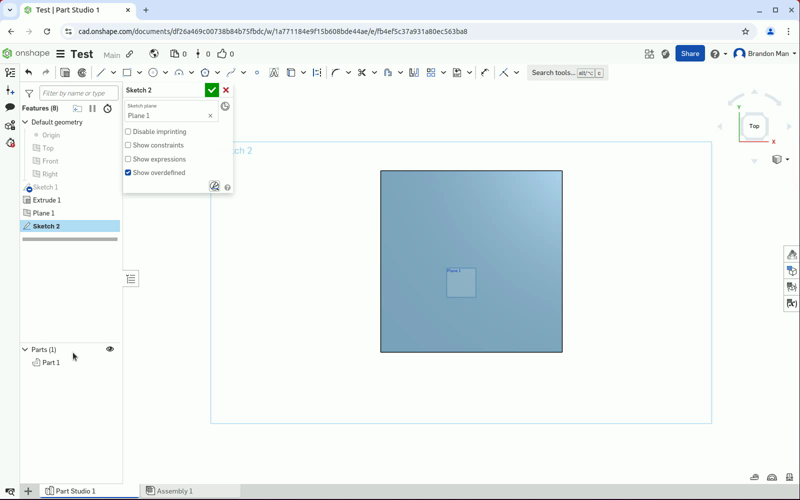
key(y)
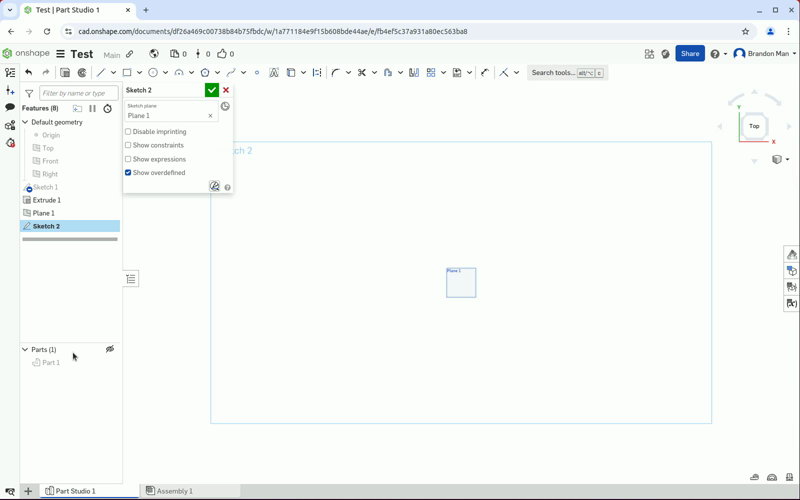
key(c)
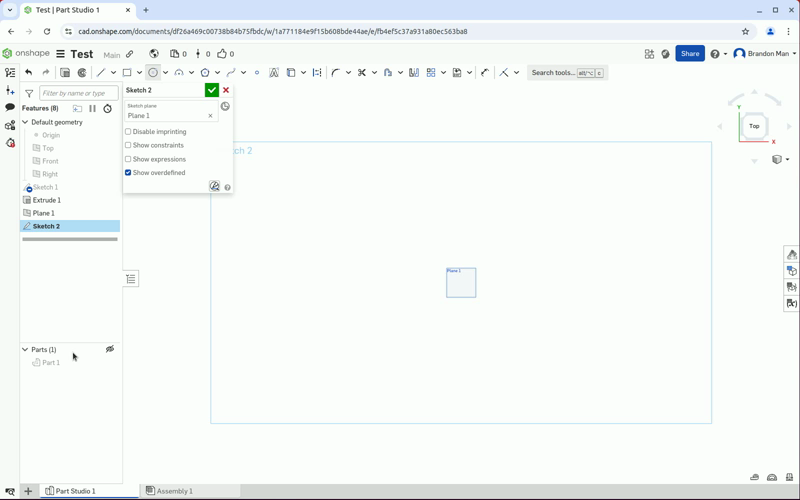
key_down(shift)
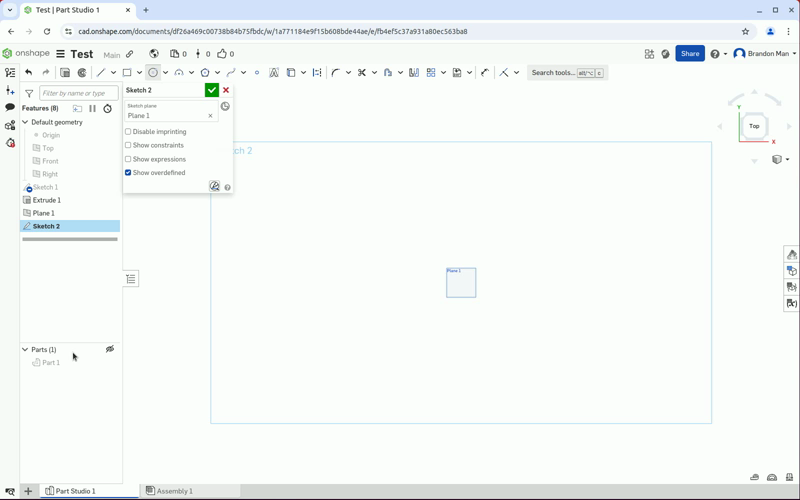
mouse_move(471, 260)
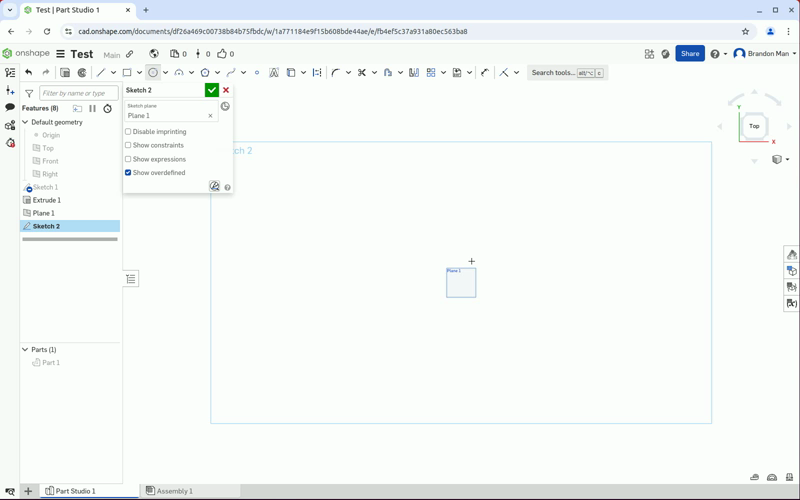
click(471, 260)
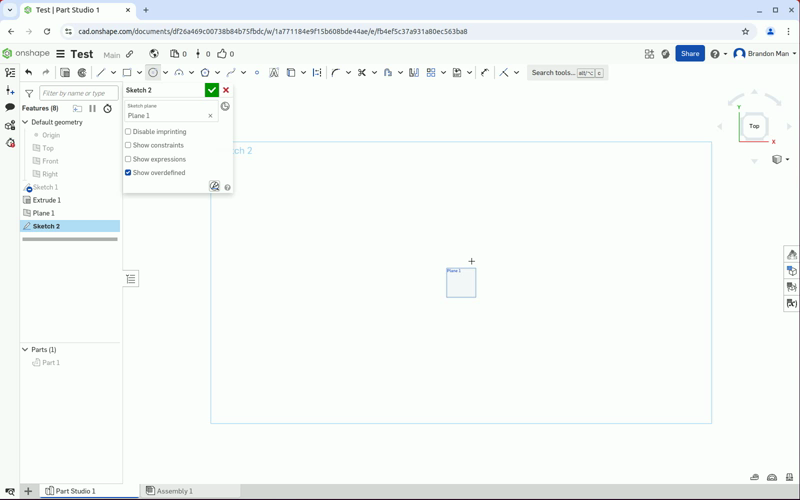
key_up(shift)
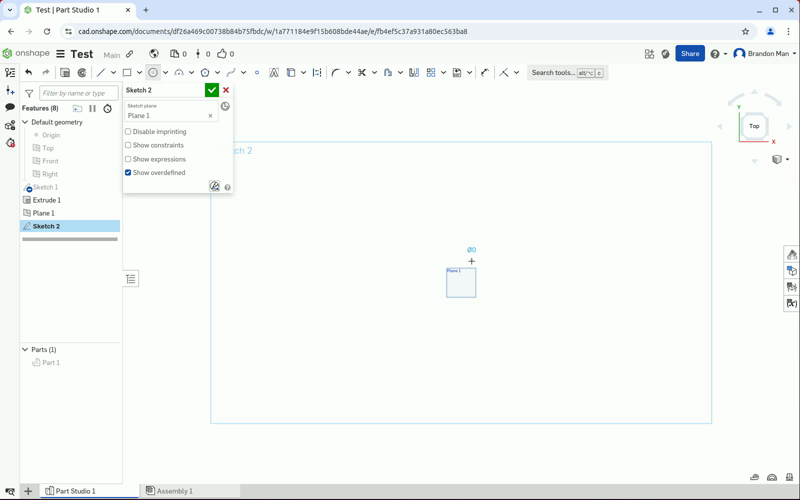
mouse_move(487, 260)
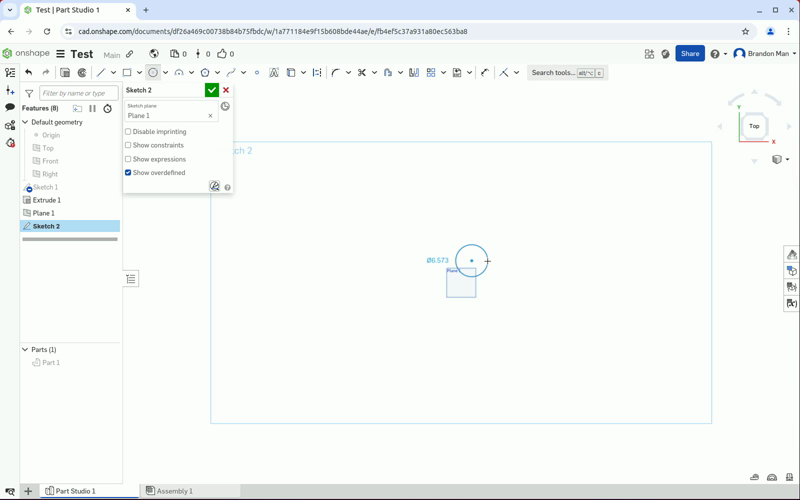
click(487, 260)
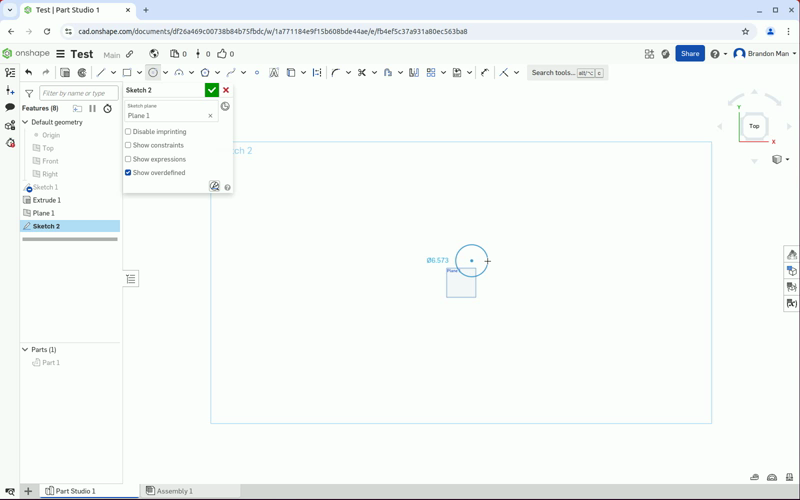
key(esc)
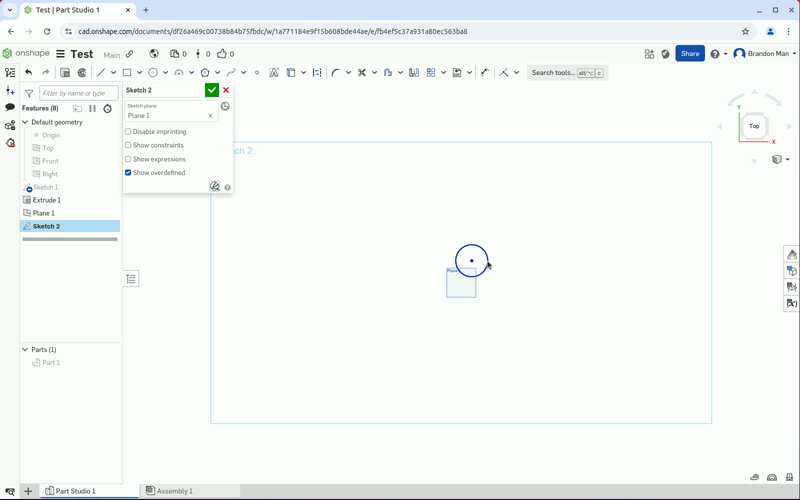
mouse_move(465, 269)
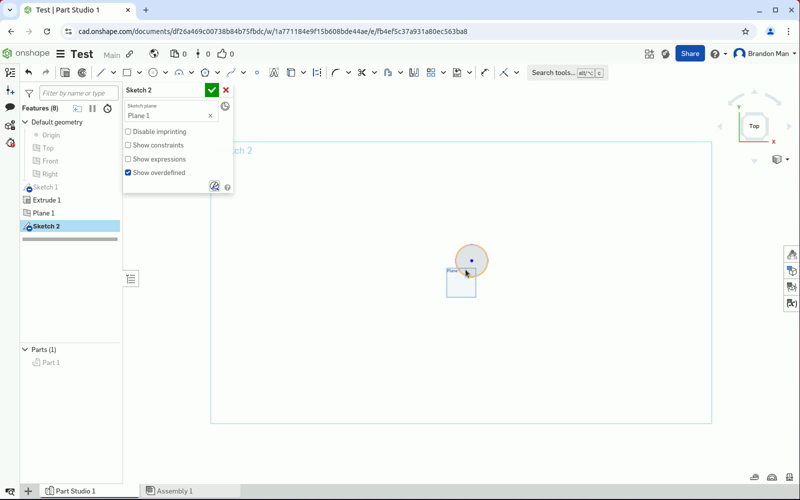
scroll(6)
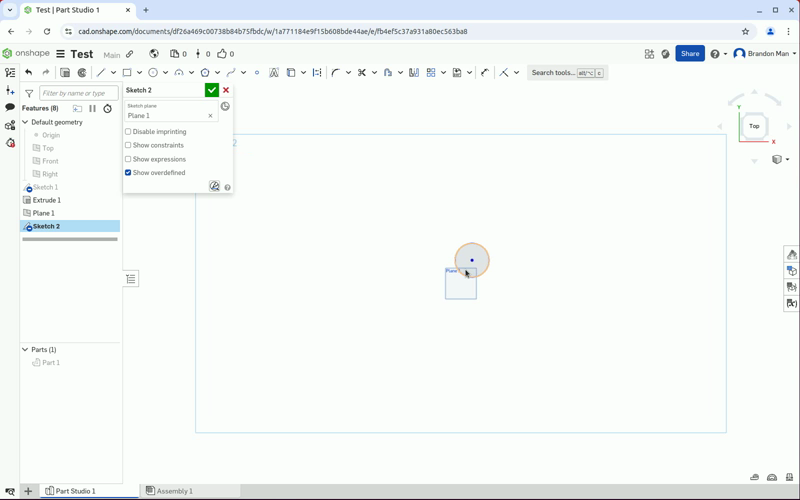
scroll(6)
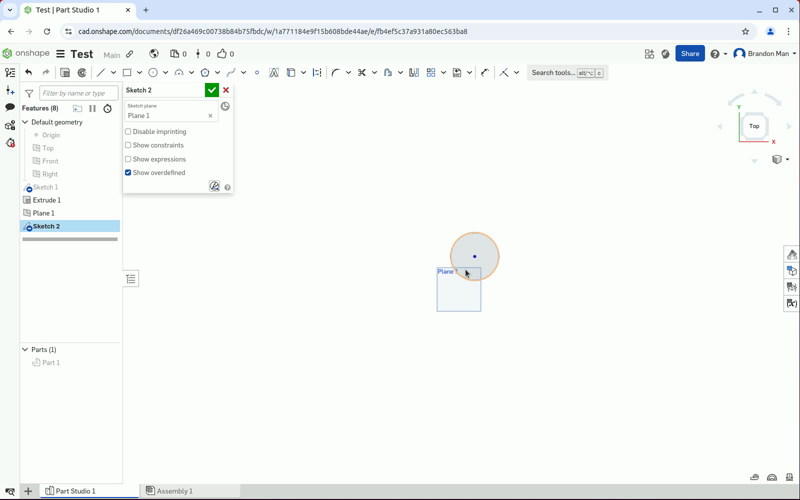
scroll(6)
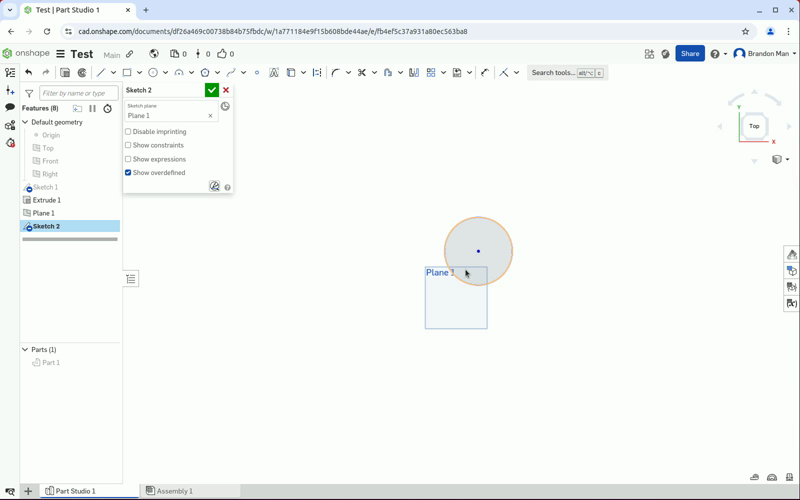
scroll(6)
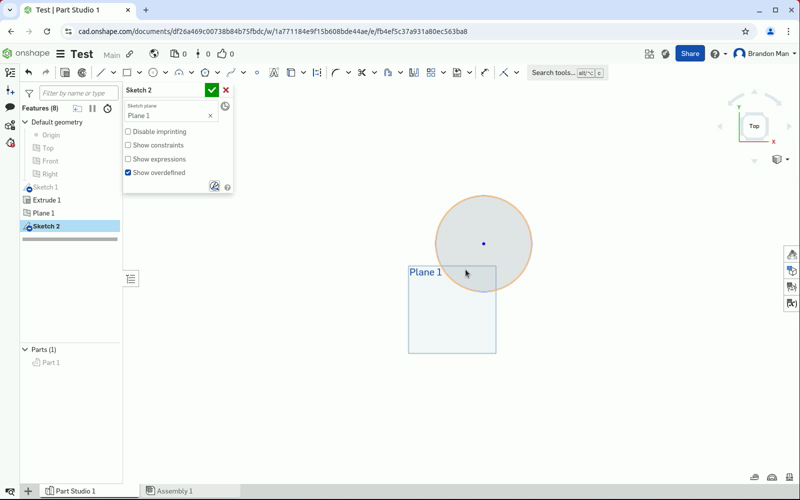
scroll(6)
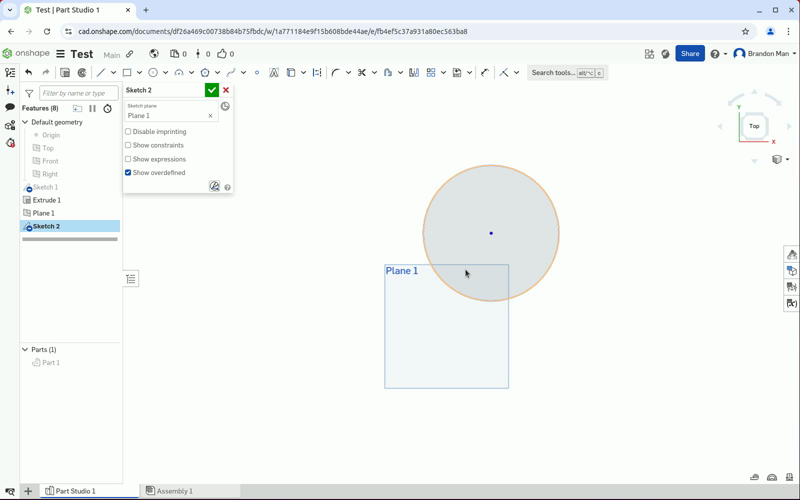
scroll(6)
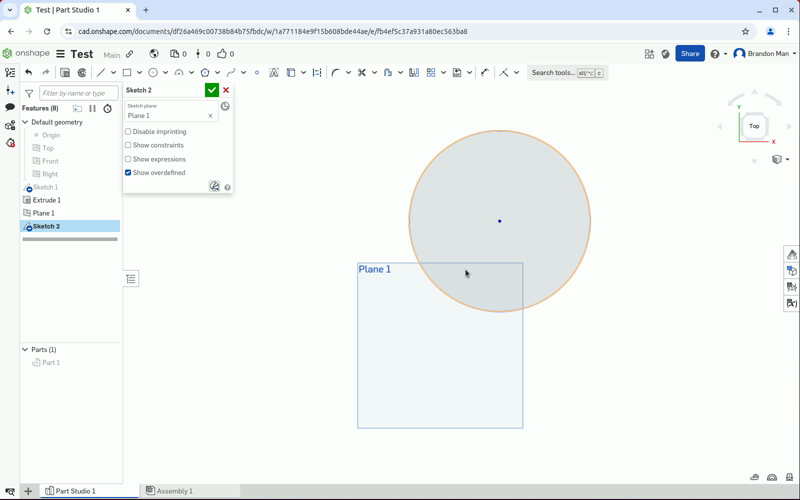
scroll(6)
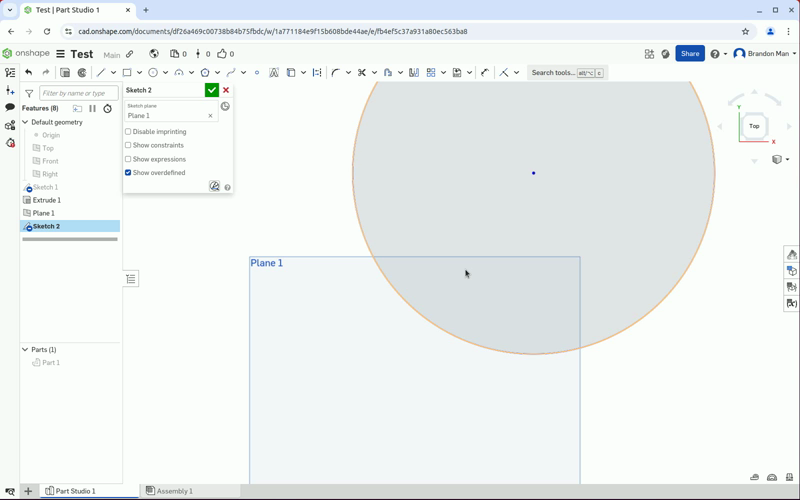
click(465, 269)
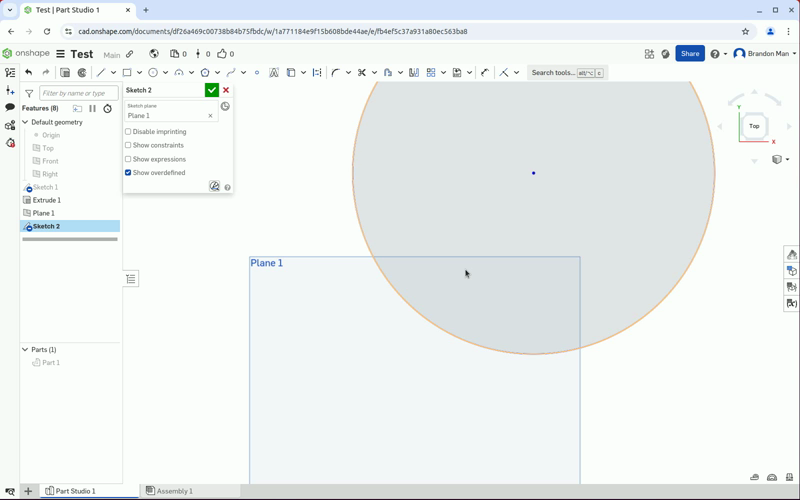
scroll(-6)
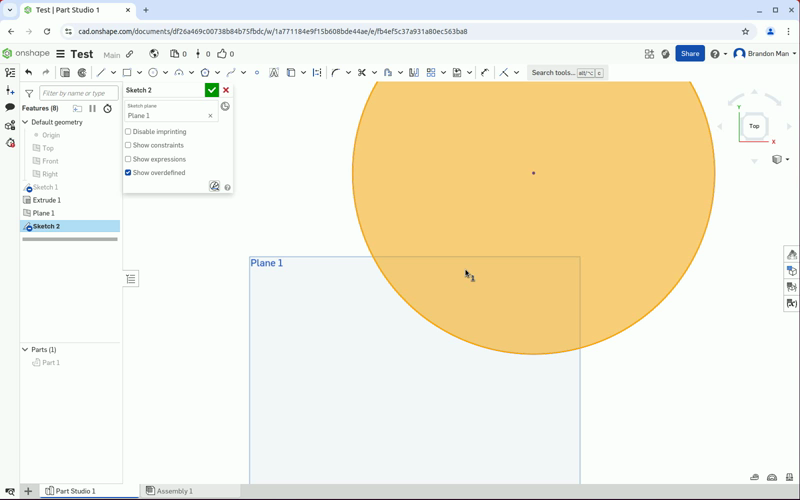
scroll(-6)
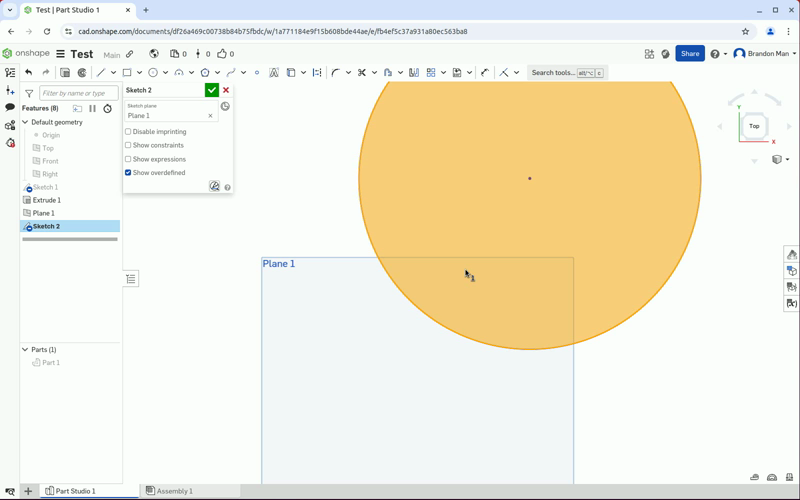
scroll(-6)
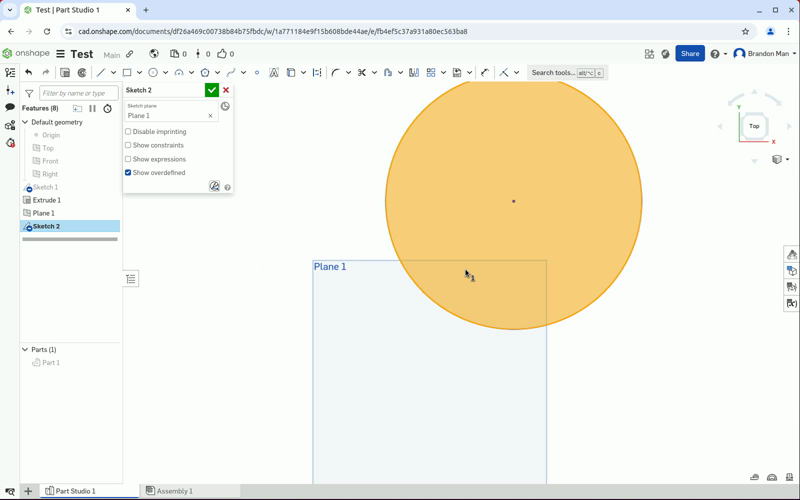
scroll(-6)
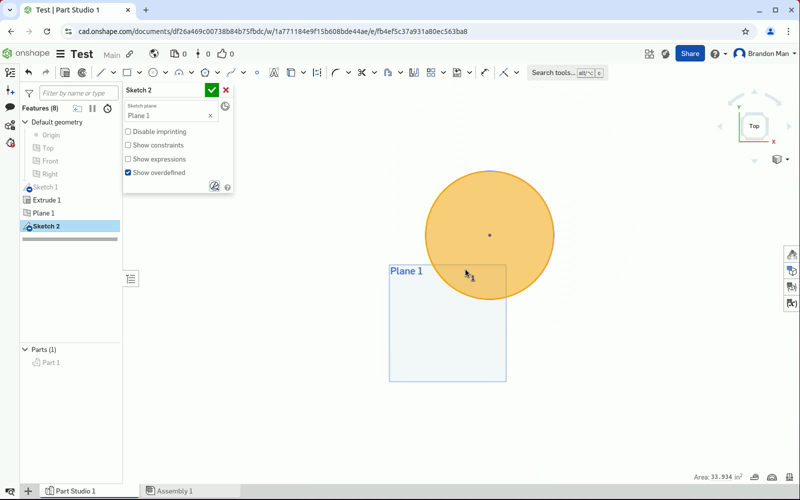
scroll(-6)
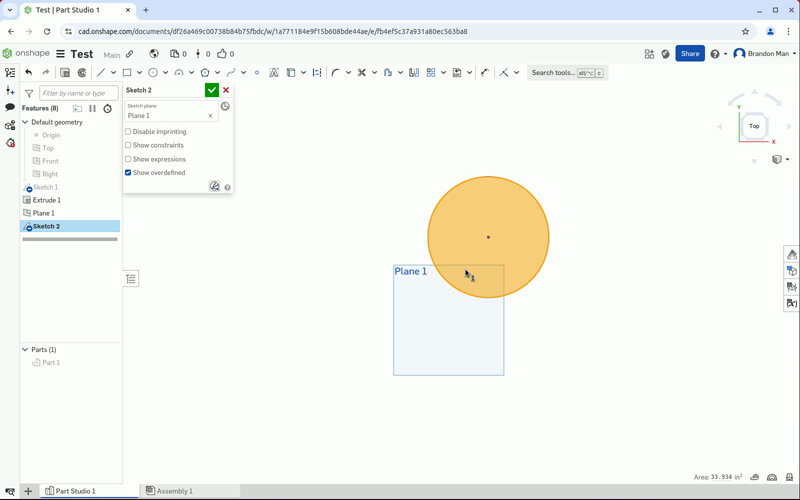
scroll(-6)
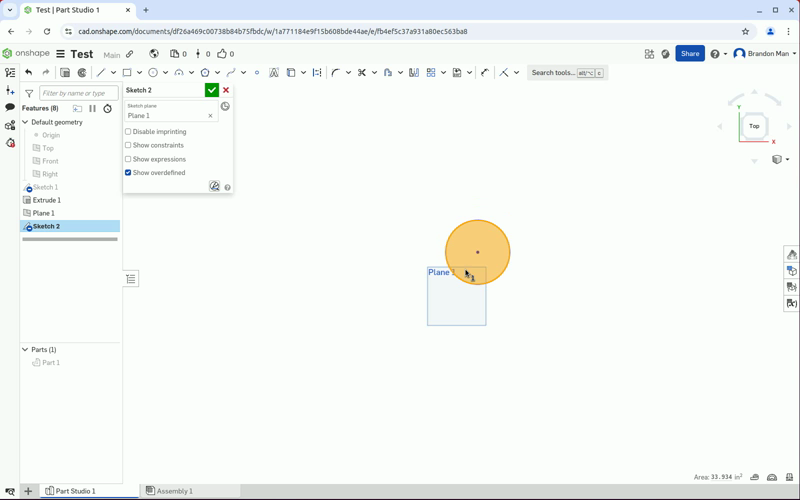
scroll(-6)
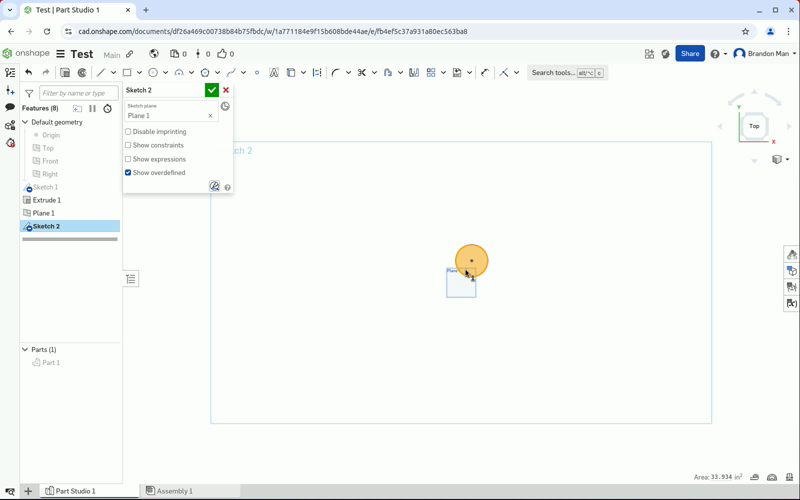
mouse_move(73, 352)
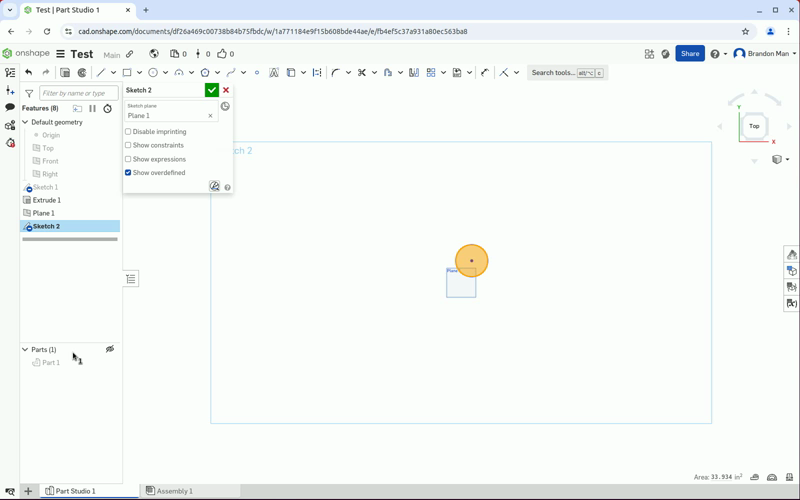
key(shift+y)
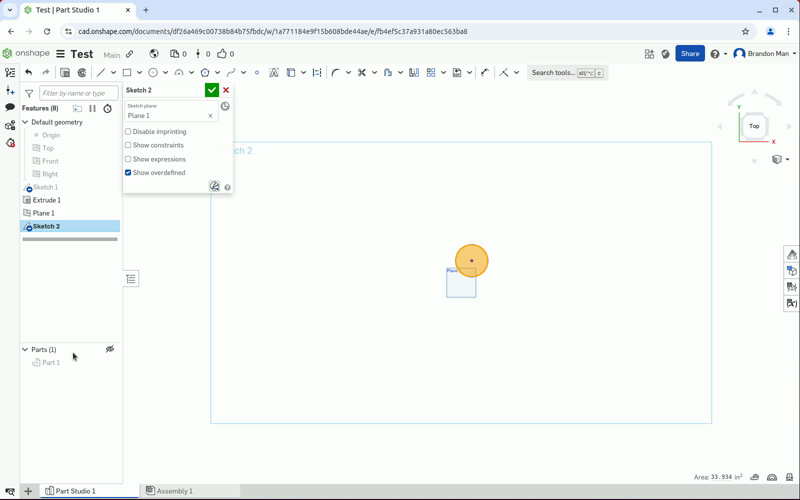
key(shift+e)
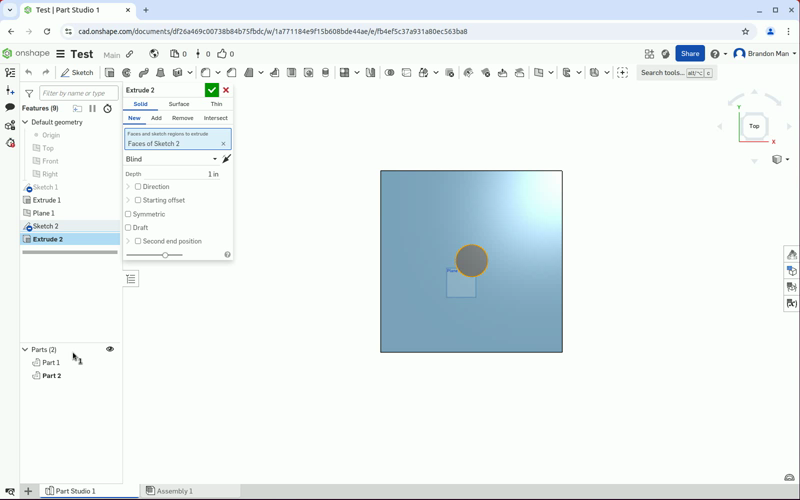
mouse_move(143, 106)
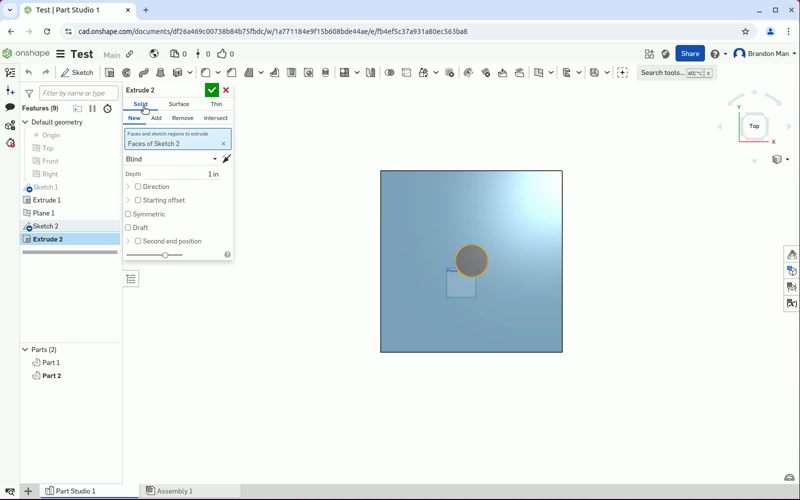
click(143, 106)
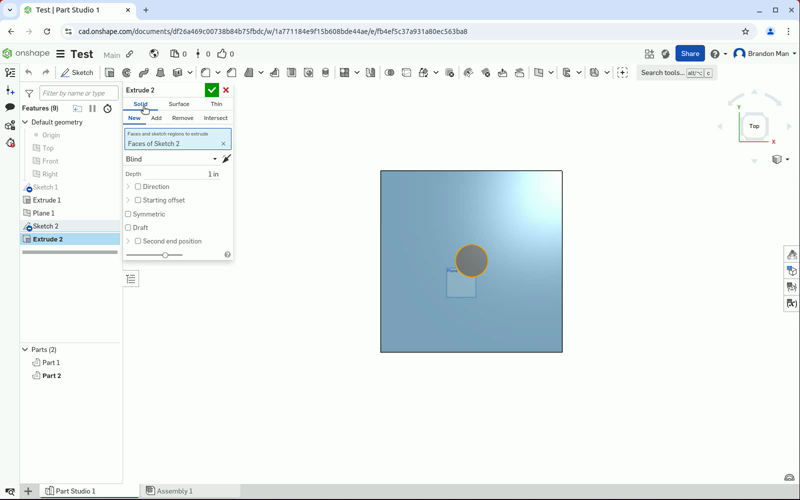
mouse_move(186, 120)
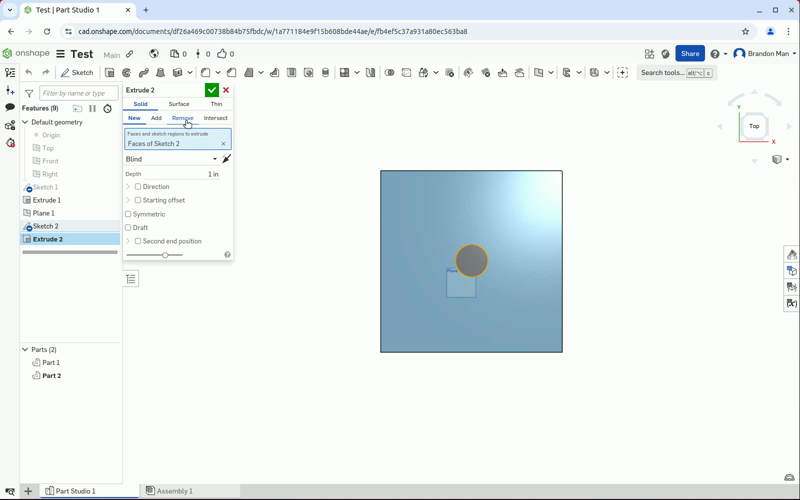
click(186, 120)
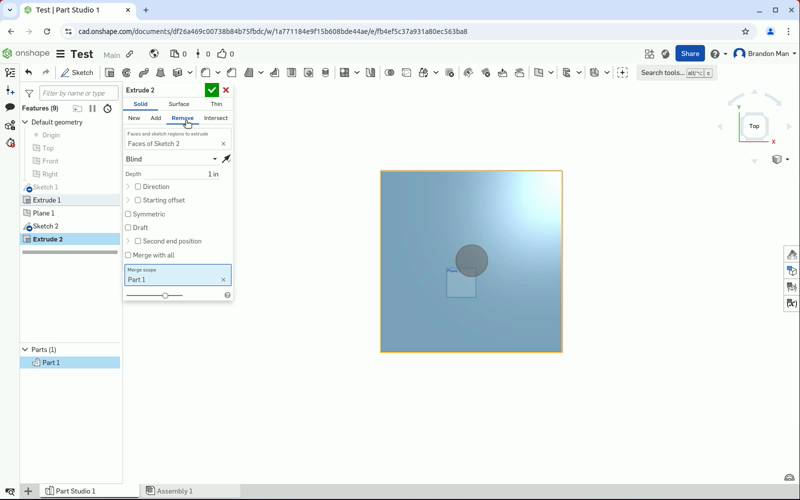
key(tab, 4)
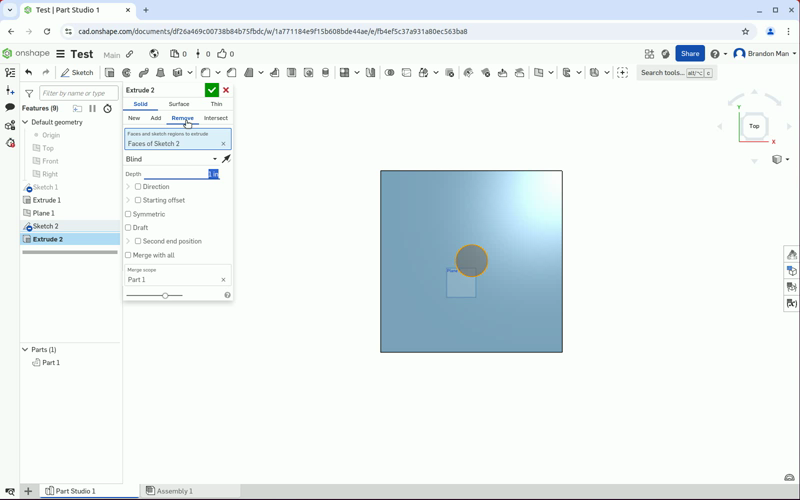
text(7.703)
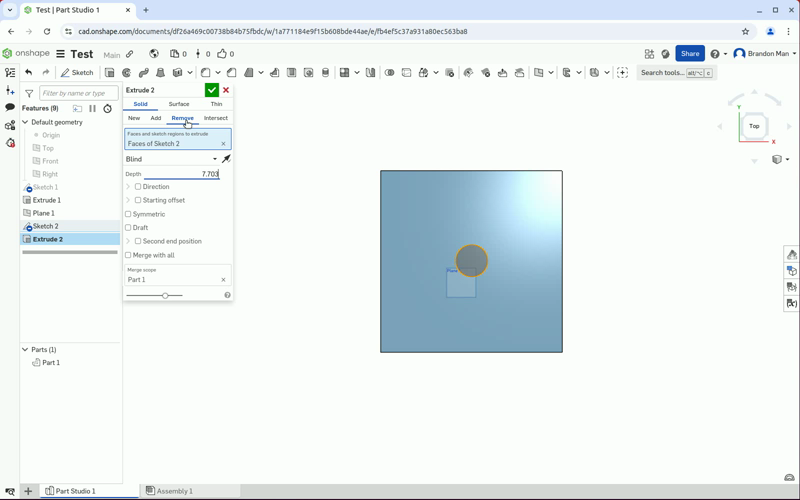
key(tab, 6)
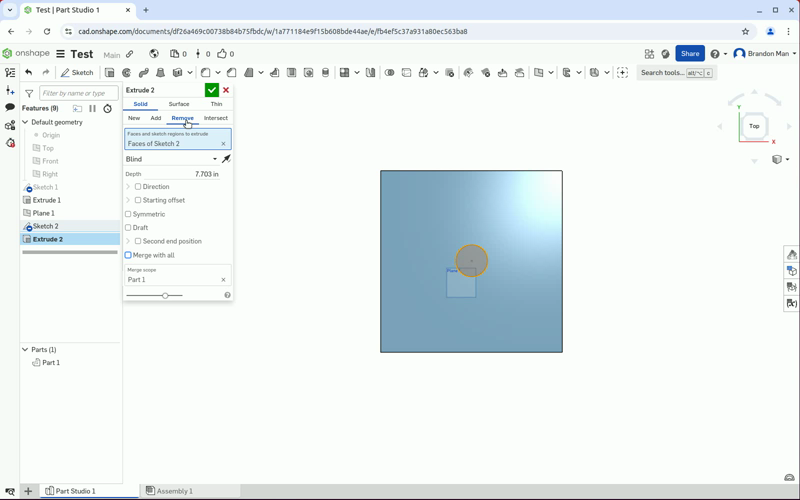
key(space)
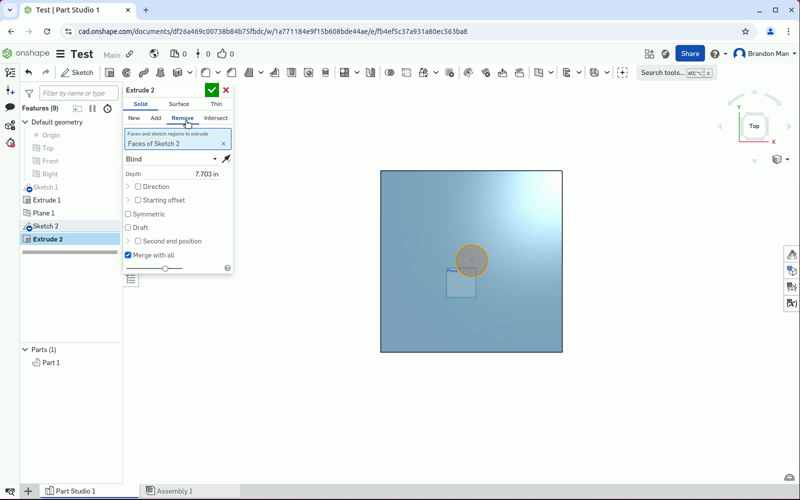
key(enter)
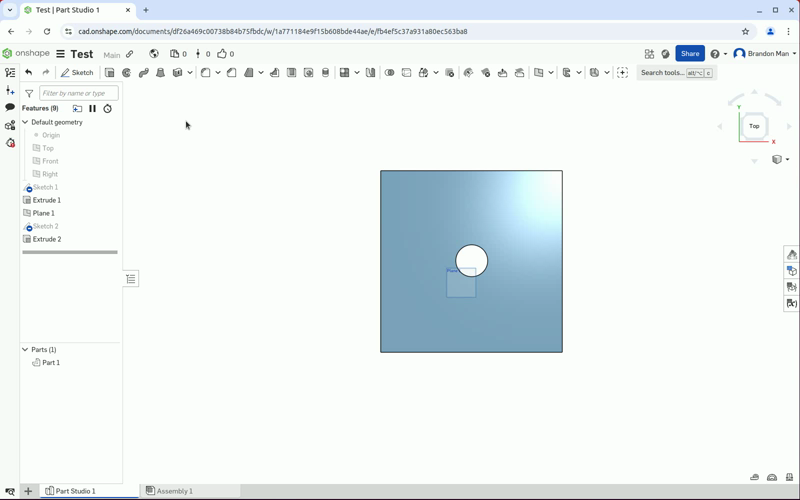
key(shift+h)
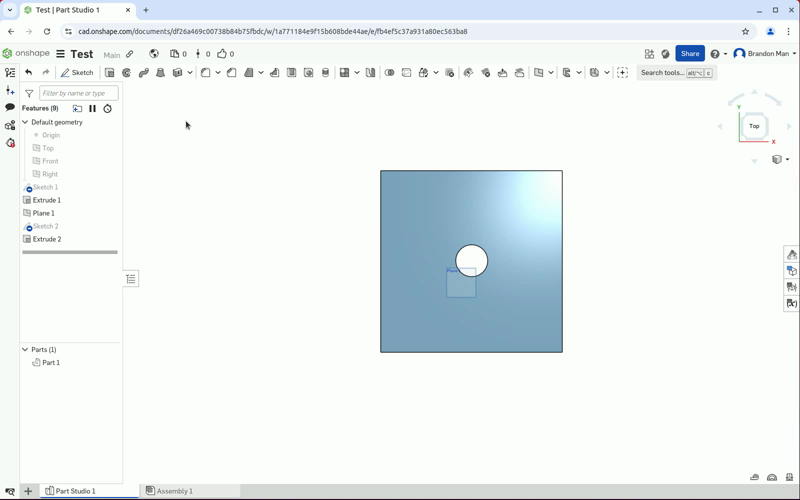
key(shift+h)
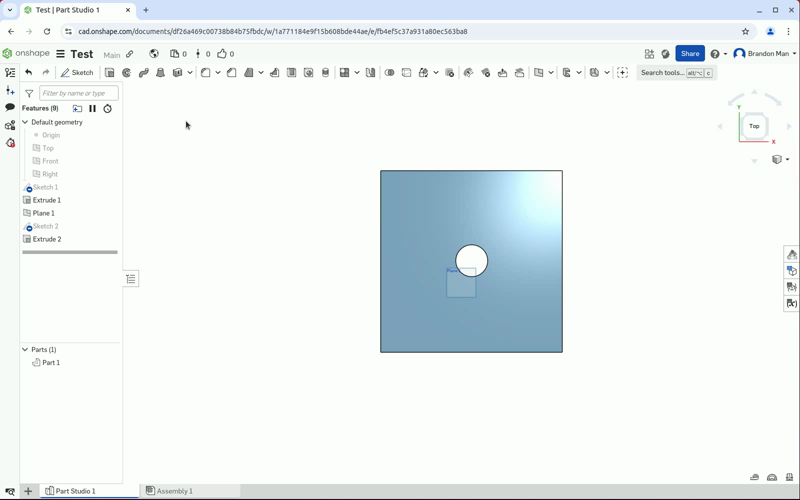
key(shift+7)
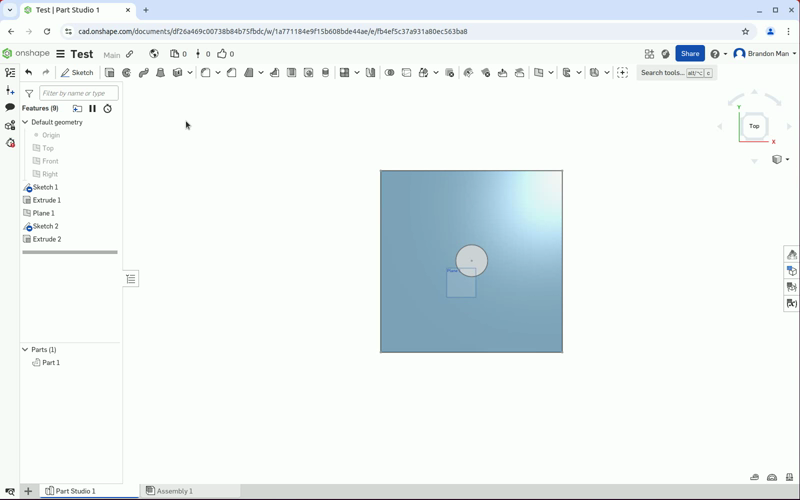
key(up, 3)
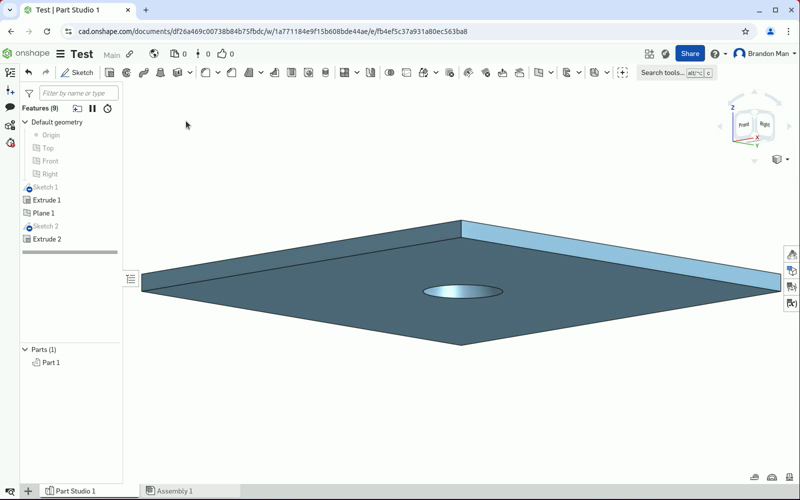
key(left, 3)
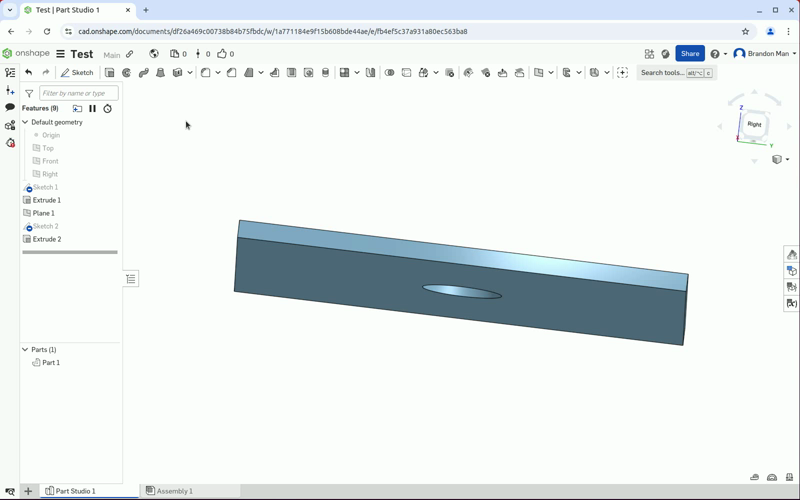
key(right, 3)
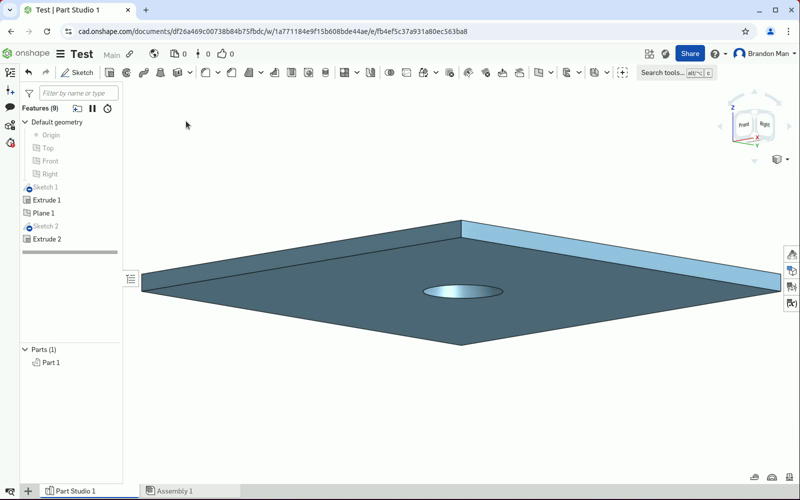
key(down, 3)
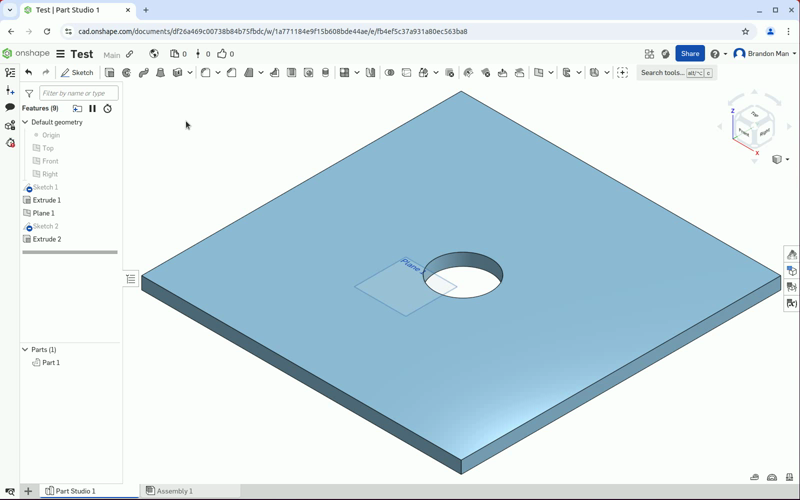
mouse_move(73, 189)
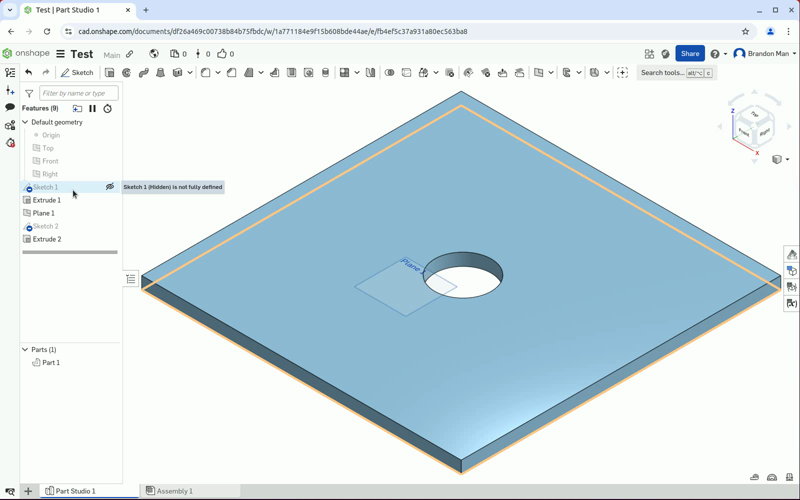
click(73, 189)